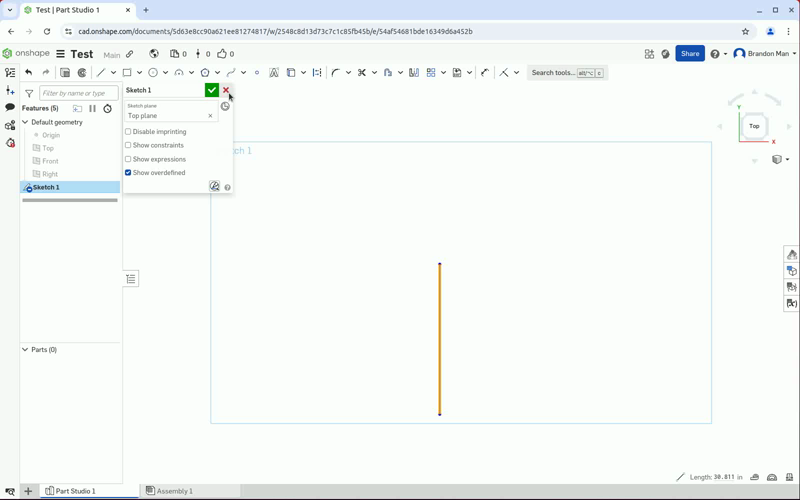
key(shift+h)
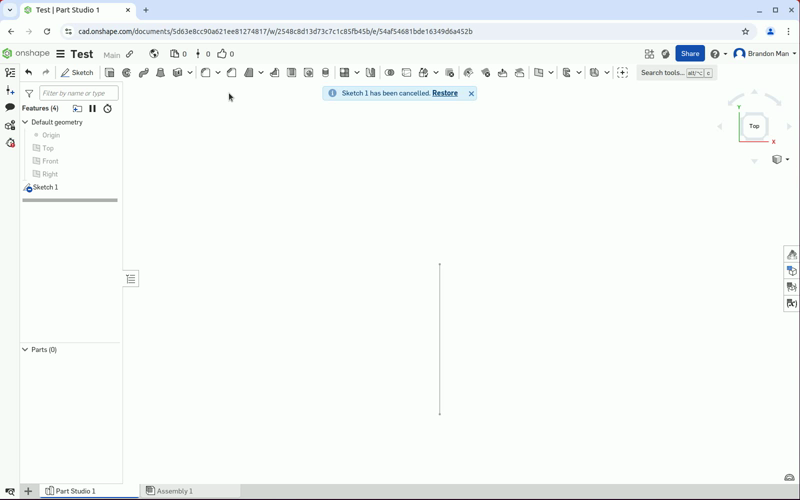
mouse_move(73, 352)
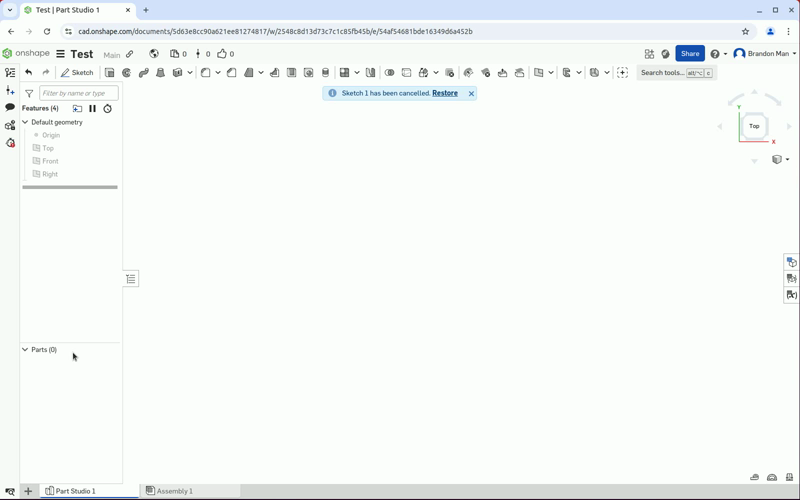
key(y)
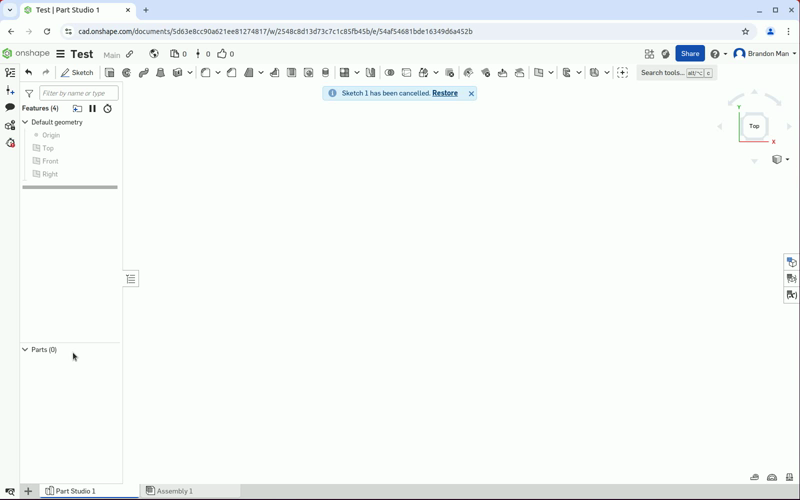
key(shift+p)
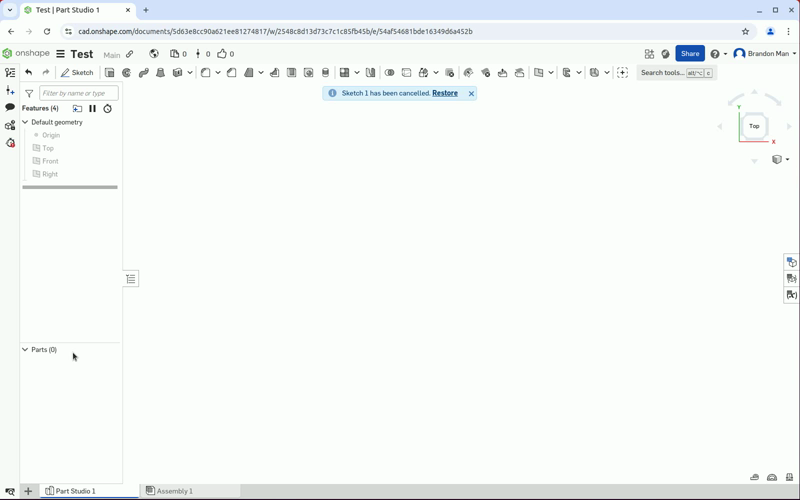
key(space)
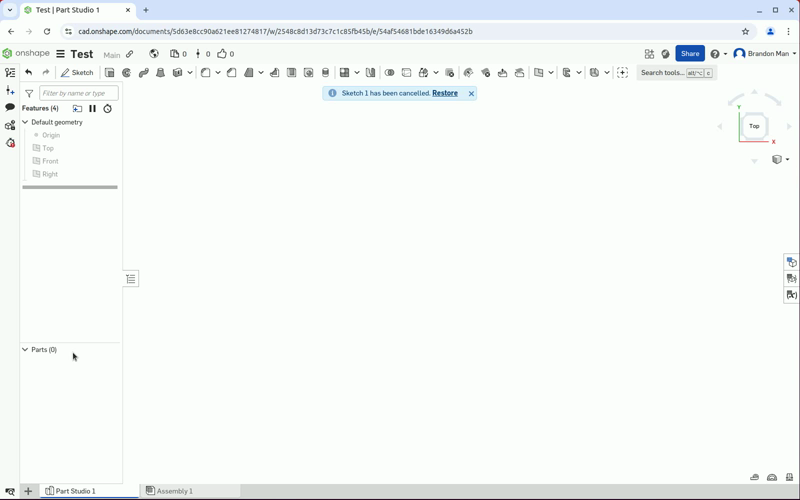
key_down(shift)
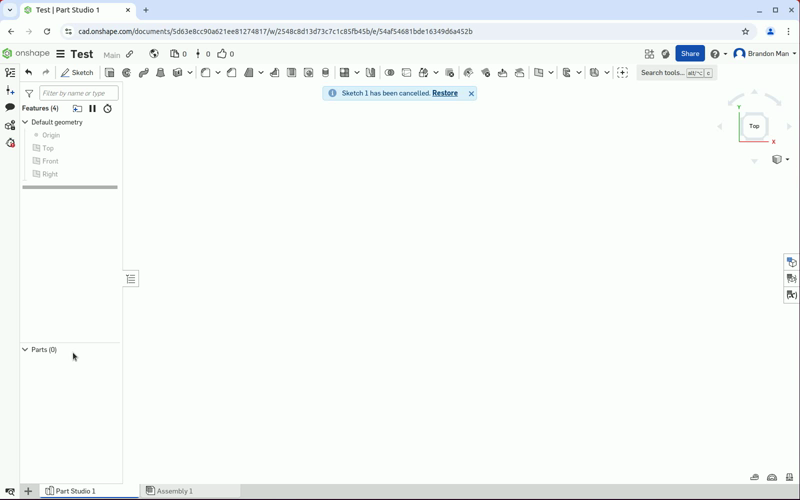
key(up)
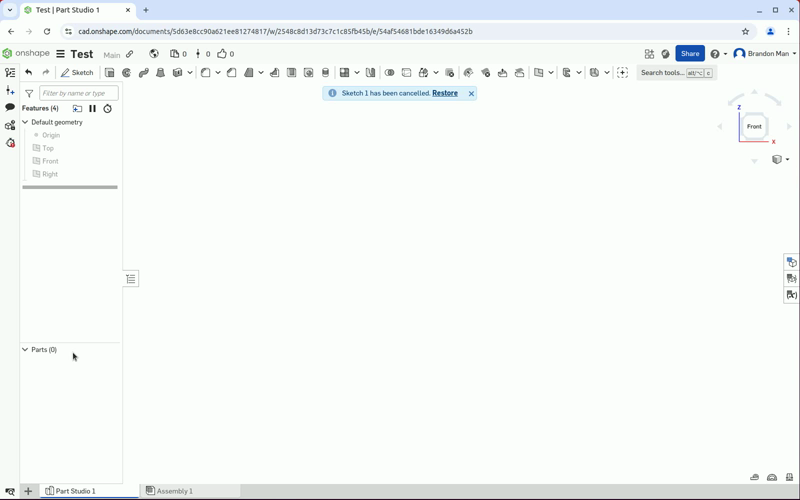
key_up(shift)
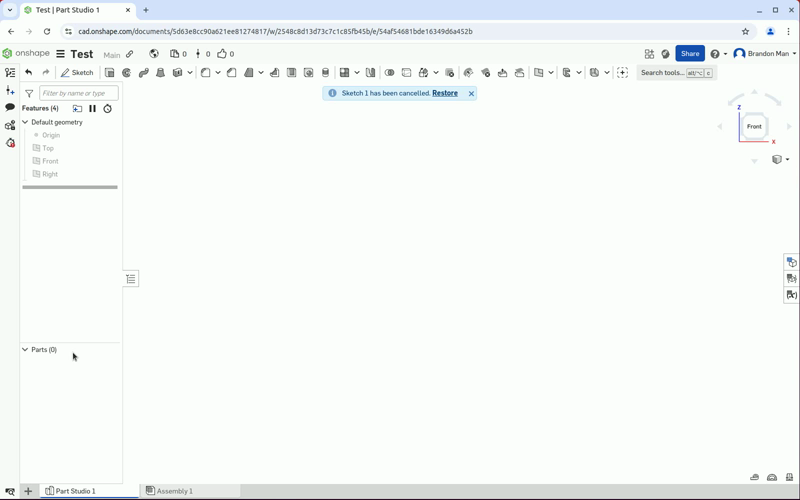
mouse_move(73, 352)
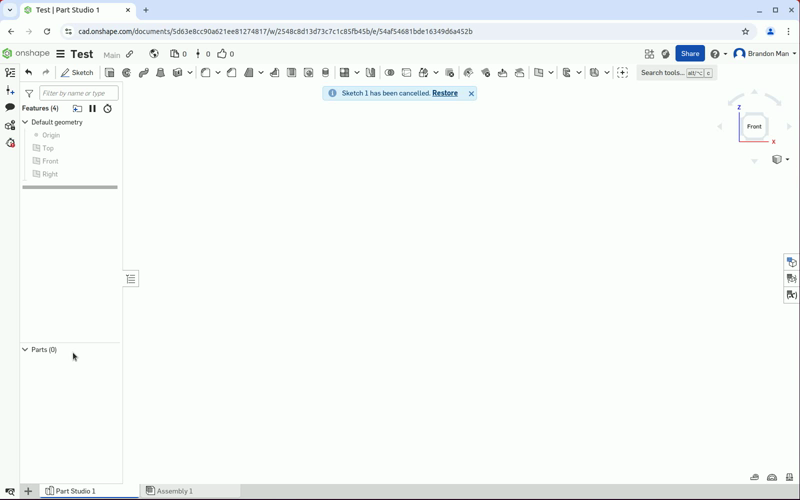
key(shift+y)
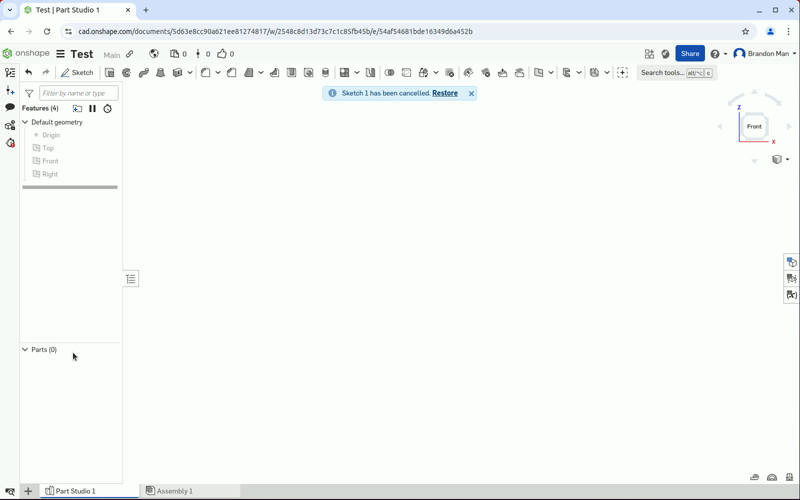
key(shift+s)
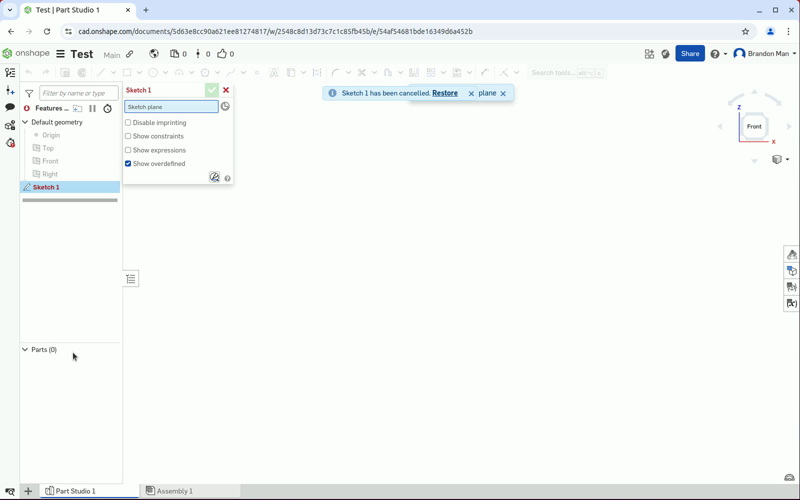
mouse_move(73, 163)
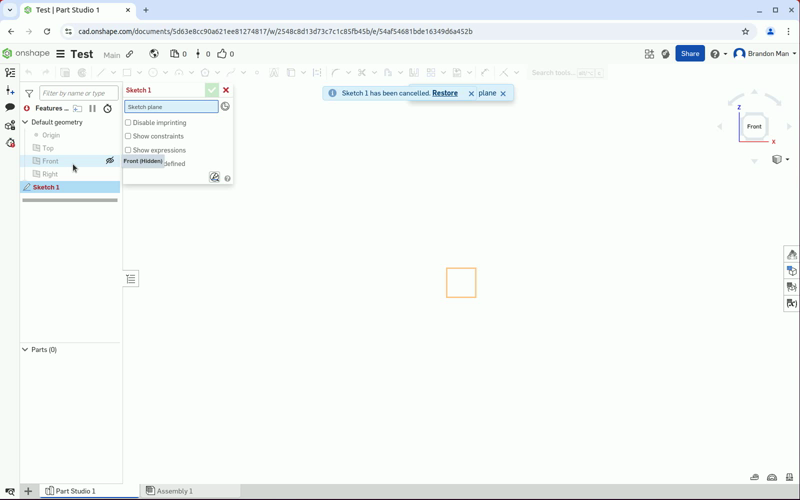
click(73, 163)
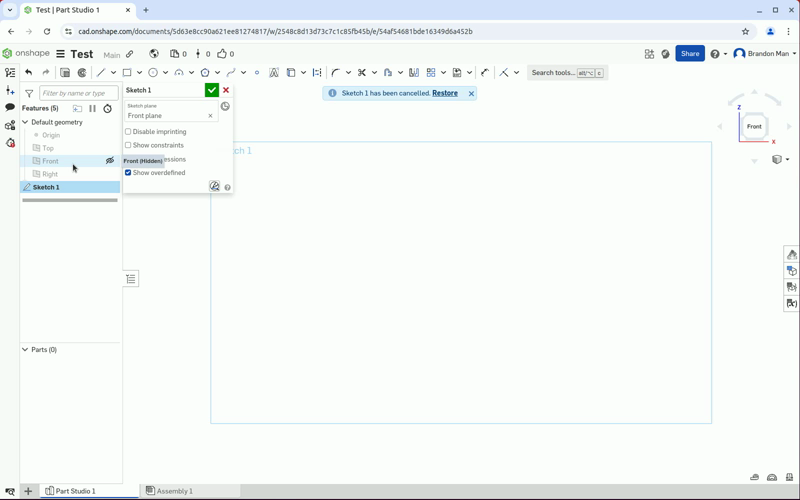
mouse_move(73, 352)
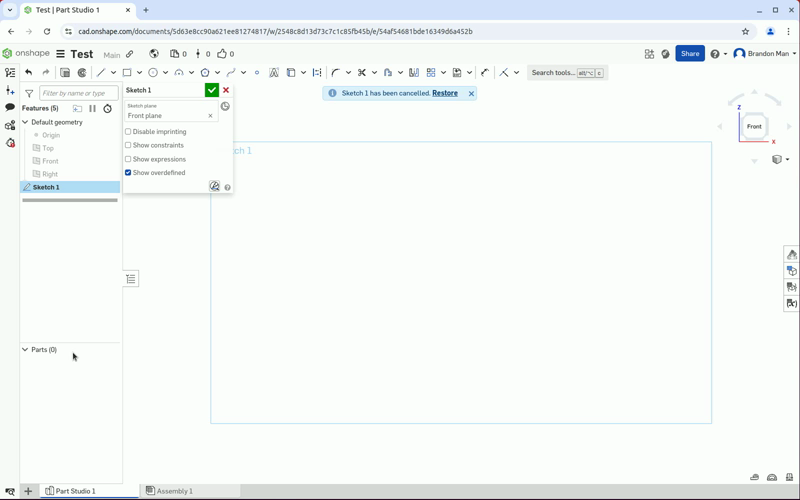
key(y)
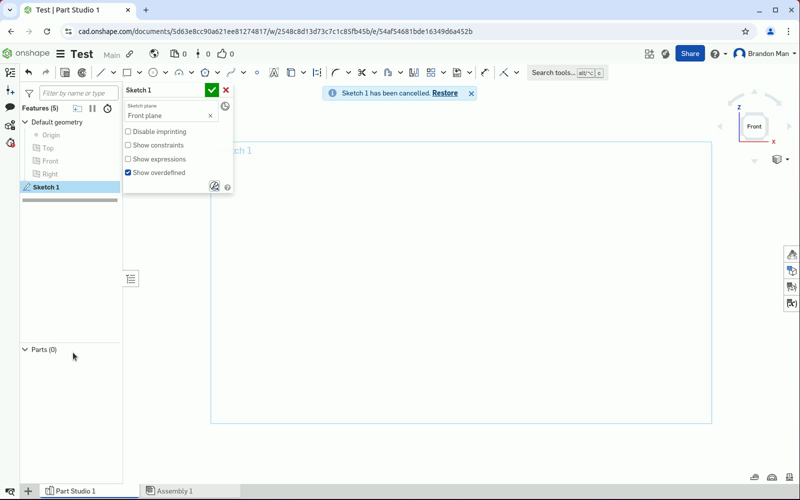
key(l)
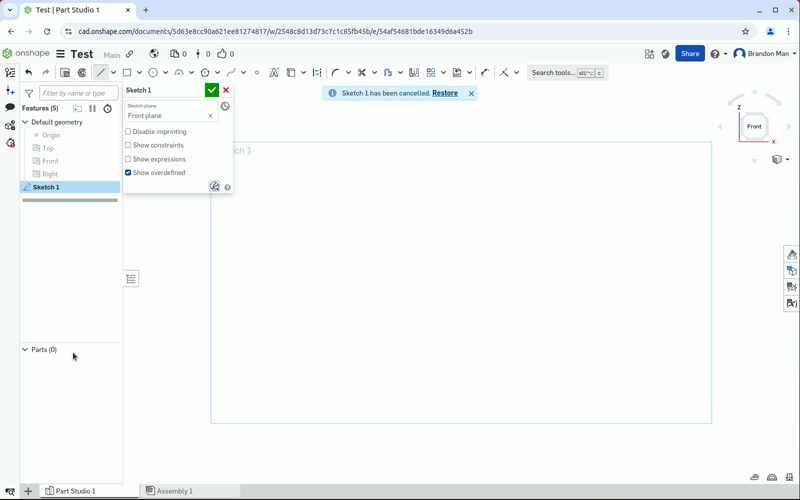
key_down(shift)
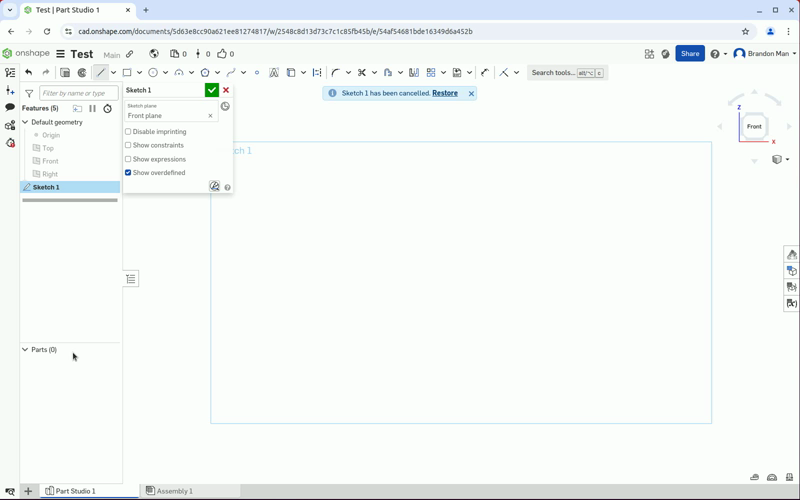
mouse_move(460, 282)
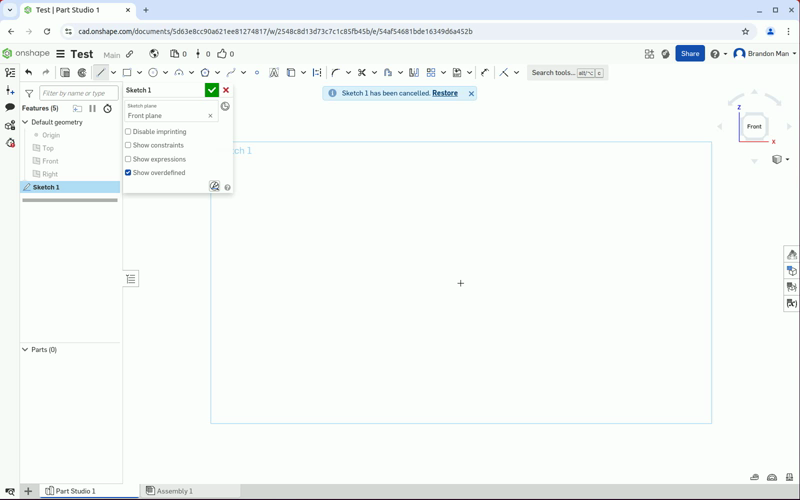
click(460, 282)
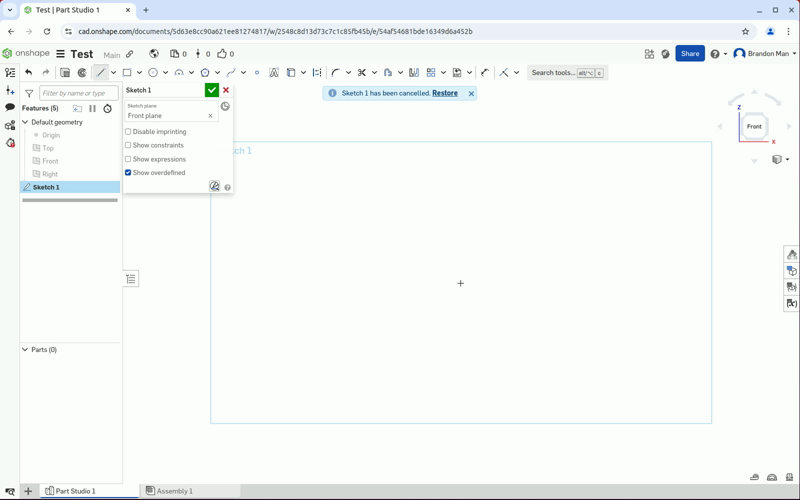
key_up(shift)
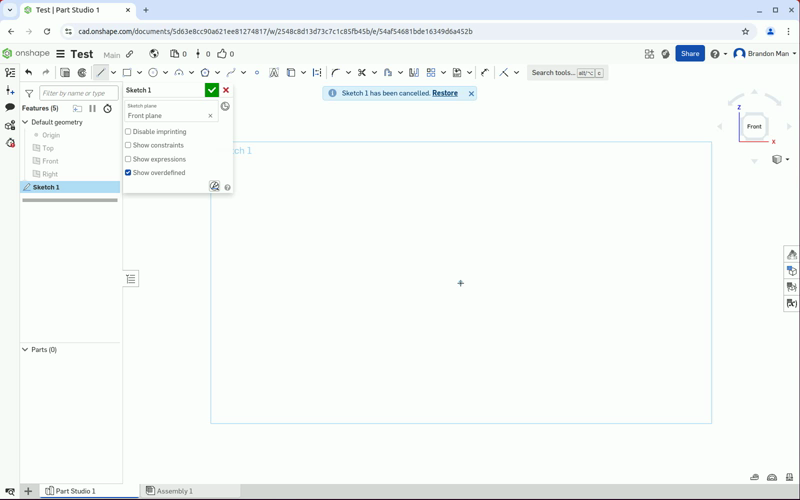
key_down(shift)
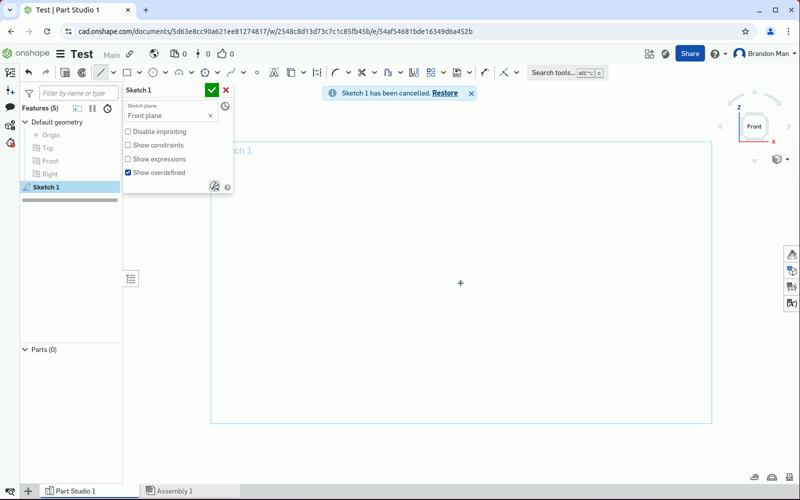
mouse_move(573, 282)
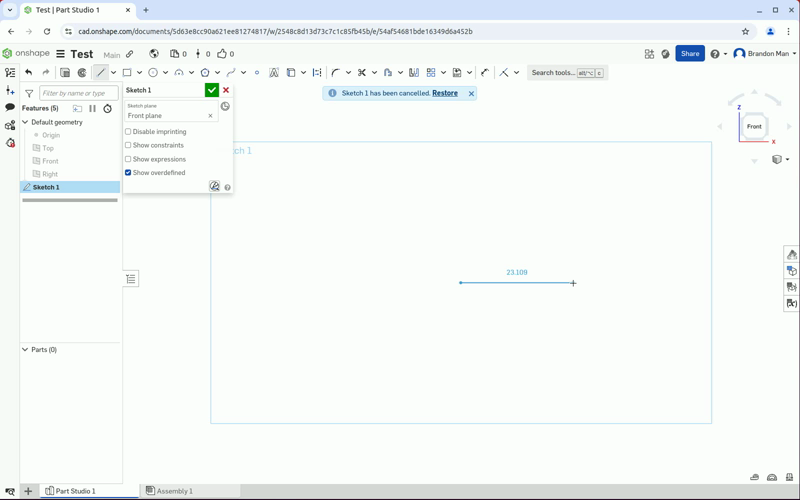
click(573, 282)
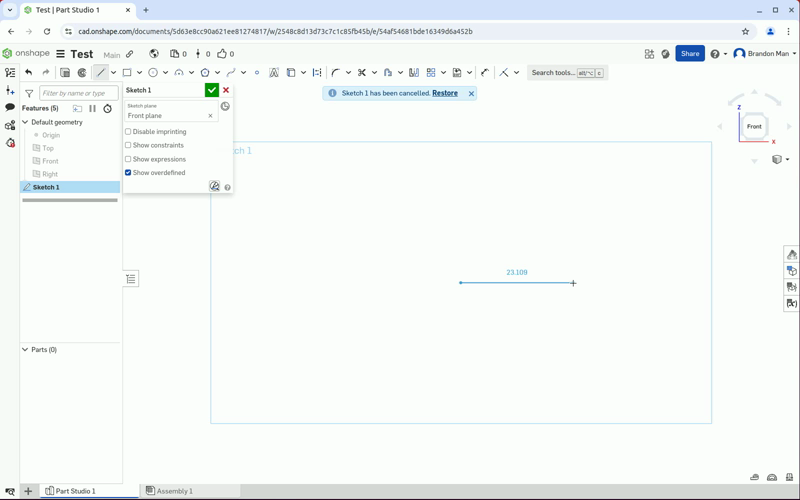
key_up(shift)
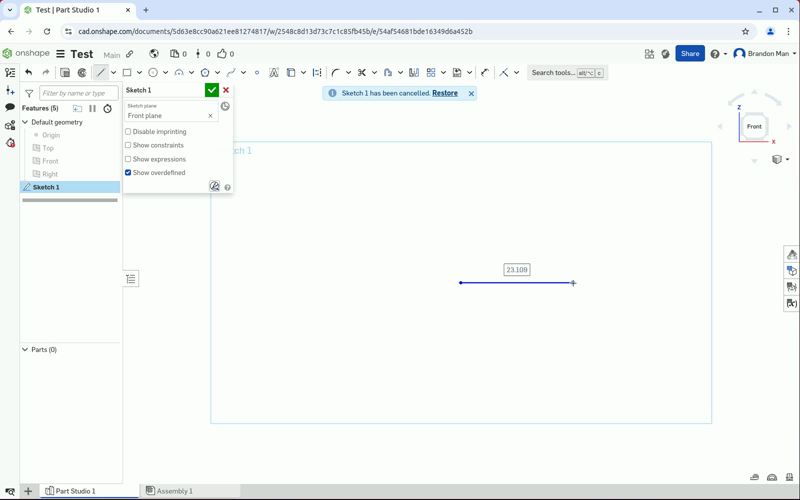
key_down(shift)
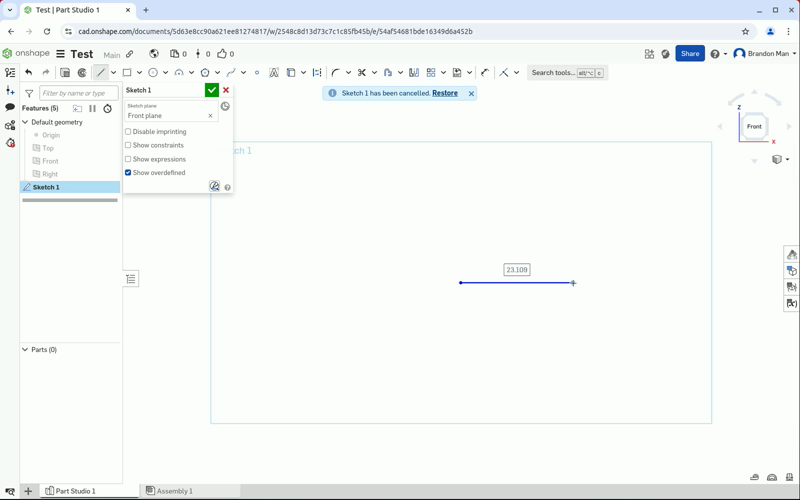
mouse_move(573, 208)
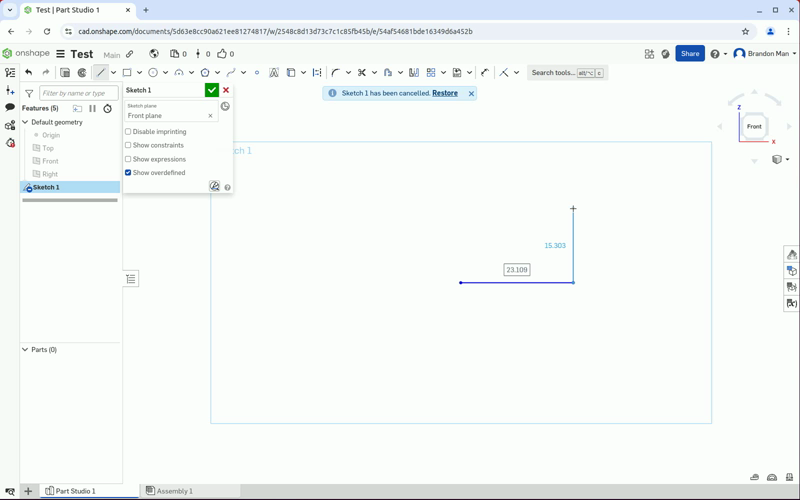
click(573, 208)
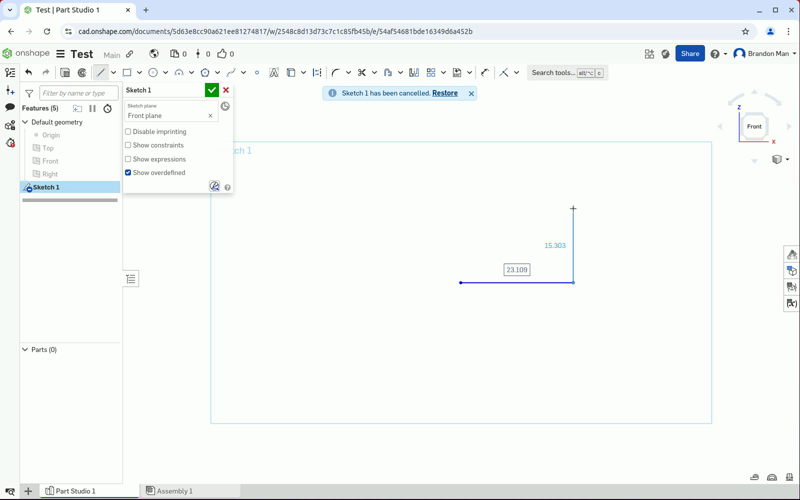
key_up(shift)
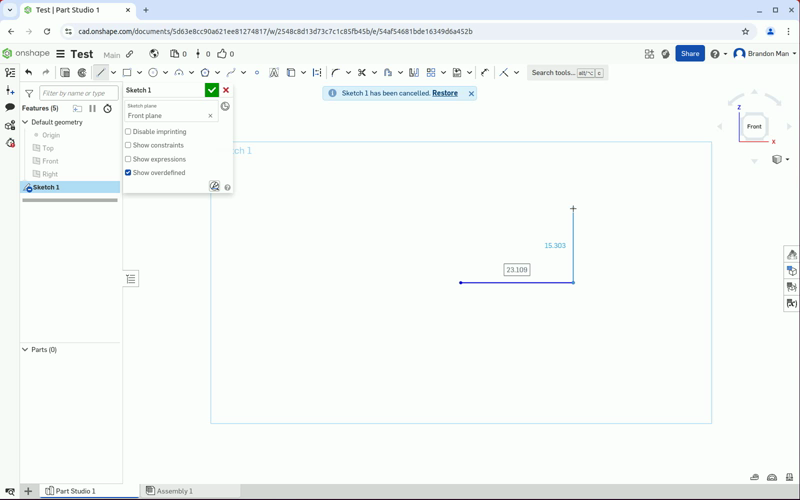
key_down(shift)
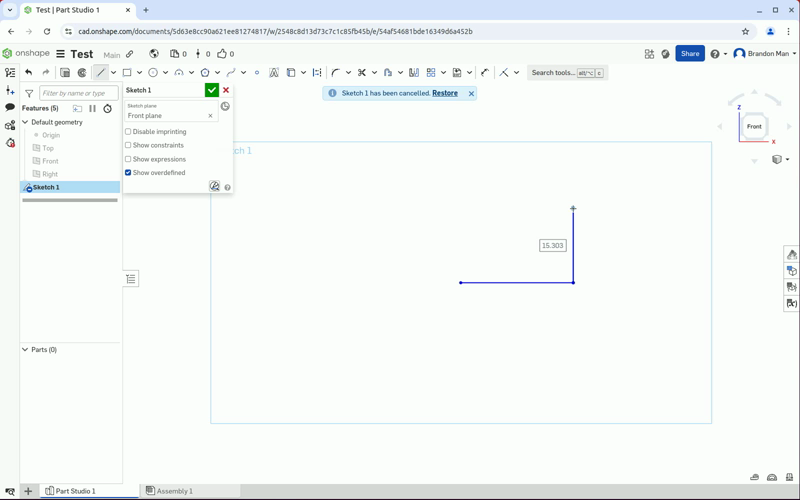
mouse_move(460, 208)
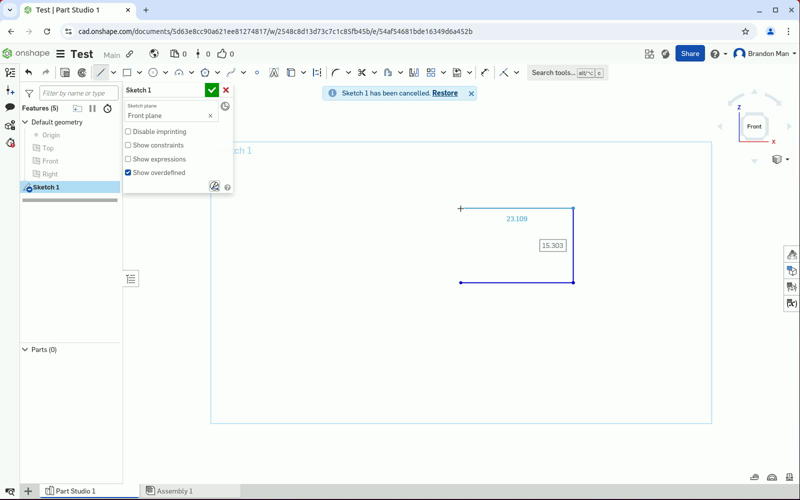
click(460, 208)
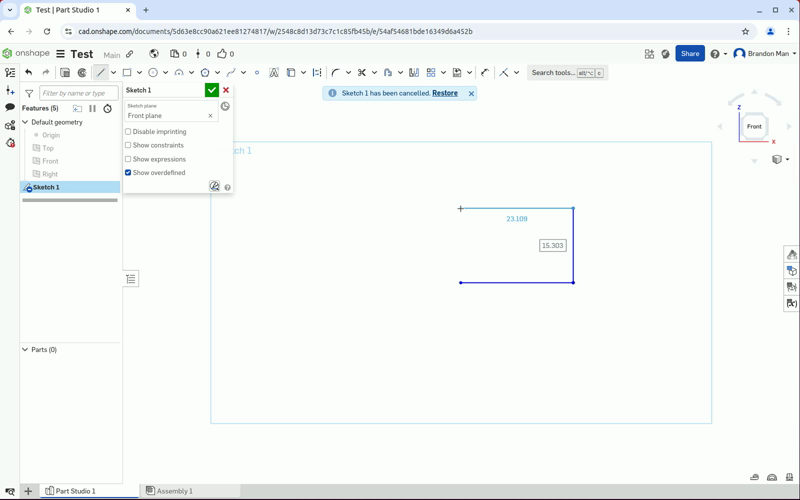
key_up(shift)
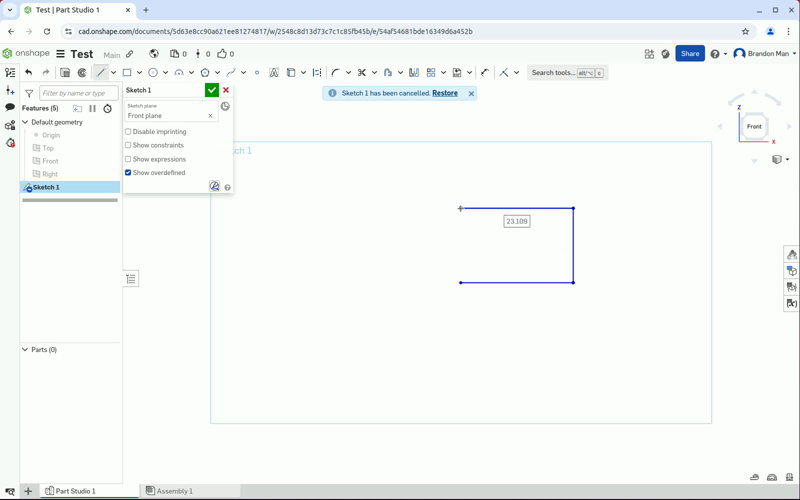
key_down(shift)
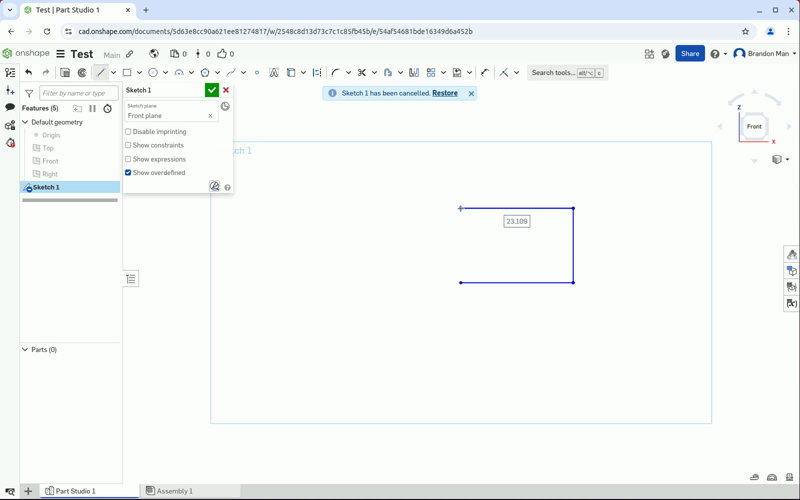
mouse_move(460, 282)
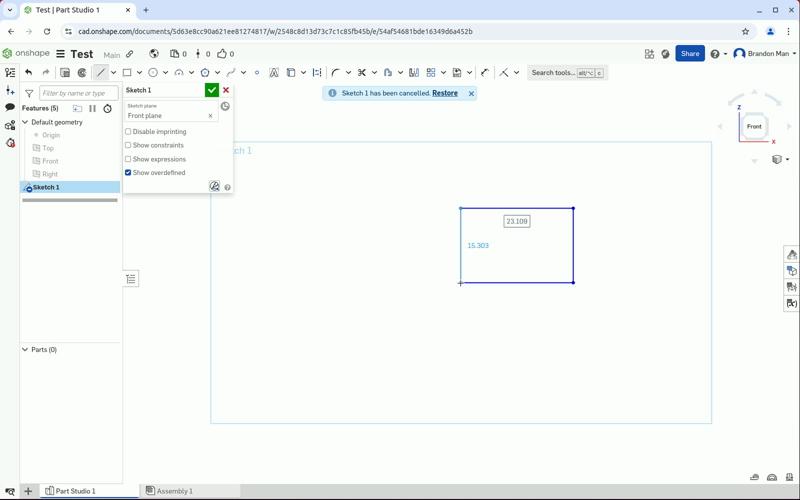
key_up(shift)
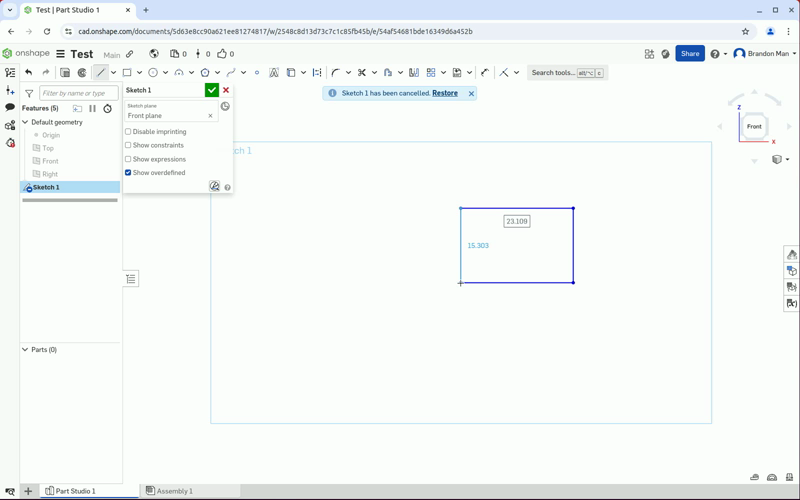
click(460, 282)
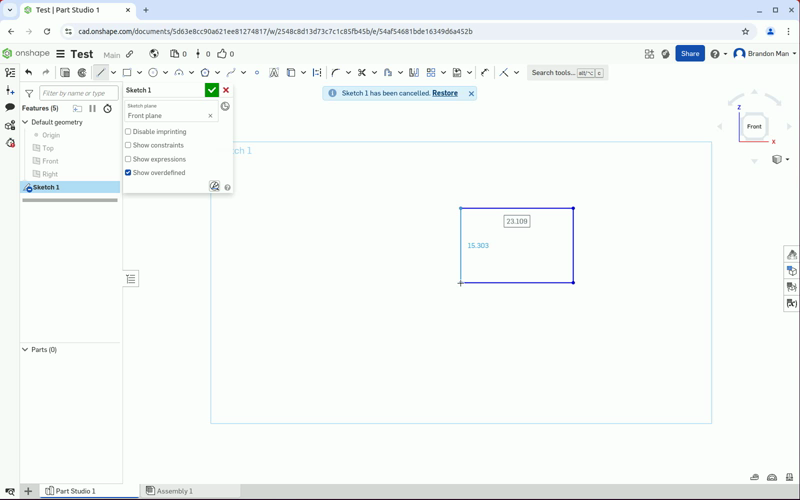
key(esc)
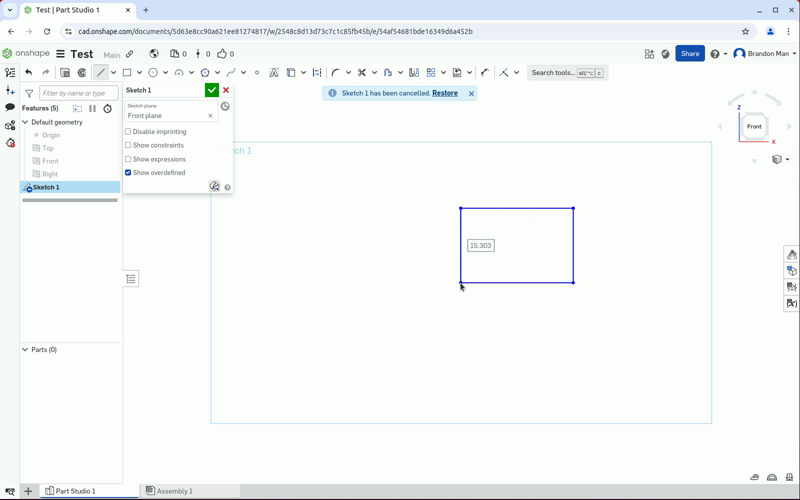
mouse_move(554, 254)
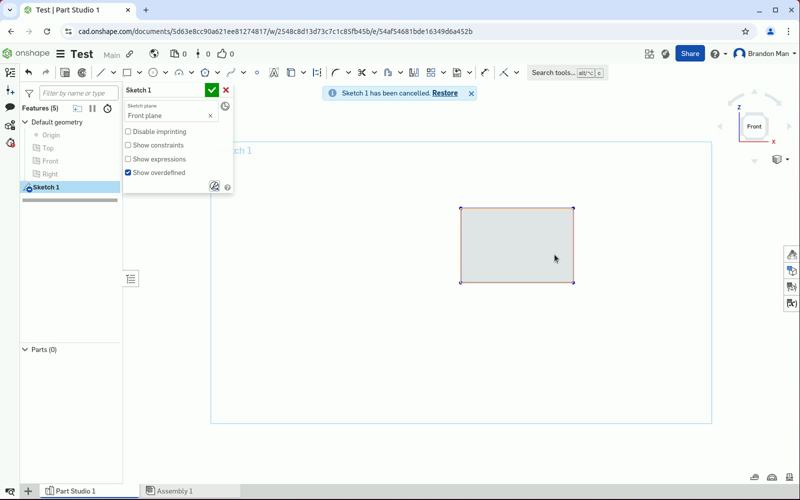
click(554, 254)
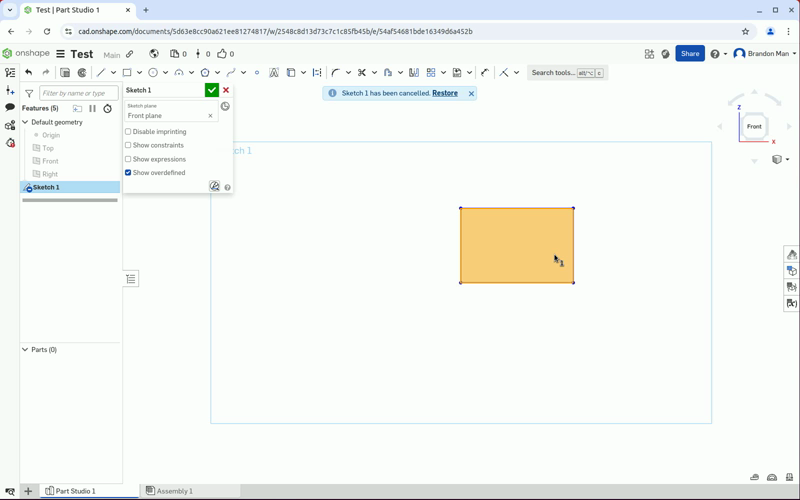
mouse_move(73, 352)
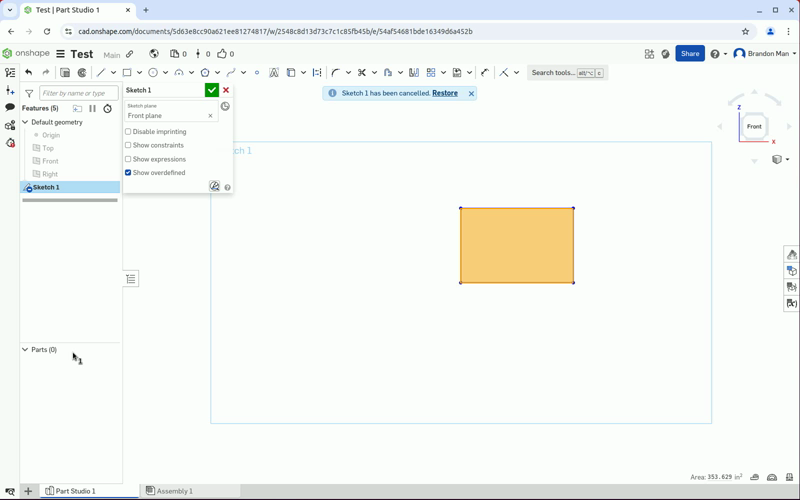
key(shift+y)
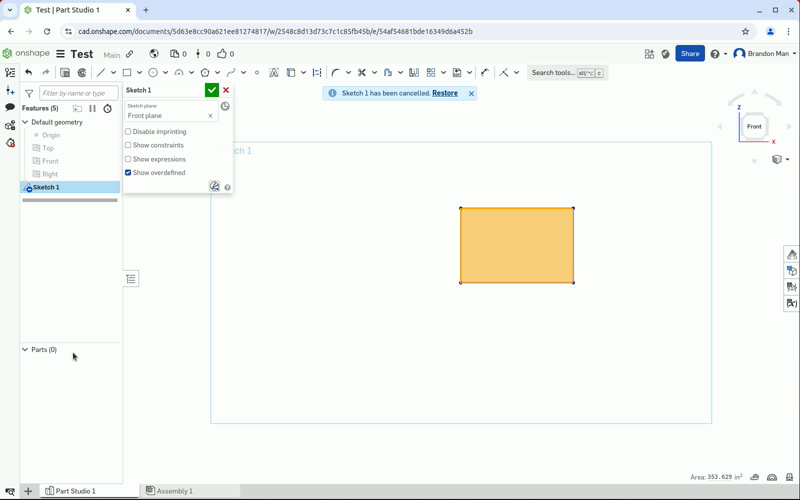
key(shift+e)
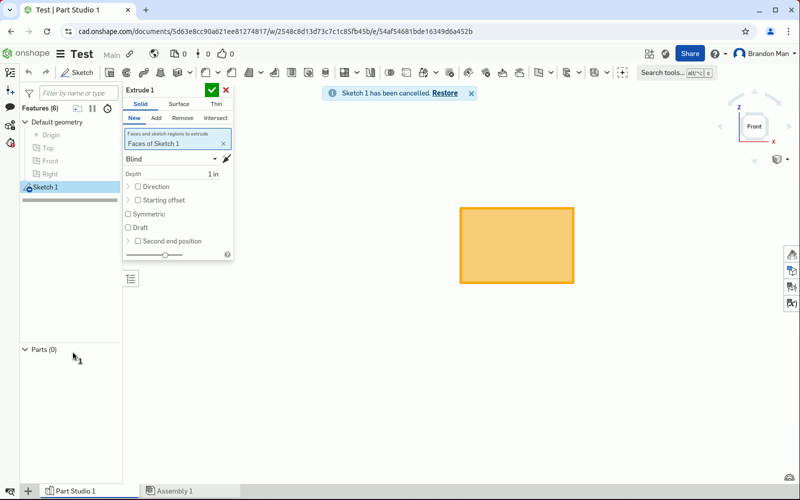
mouse_move(143, 106)
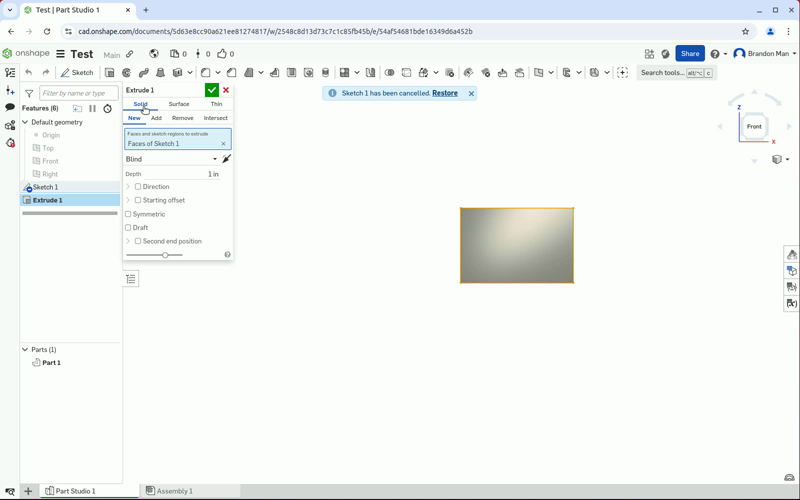
click(143, 106)
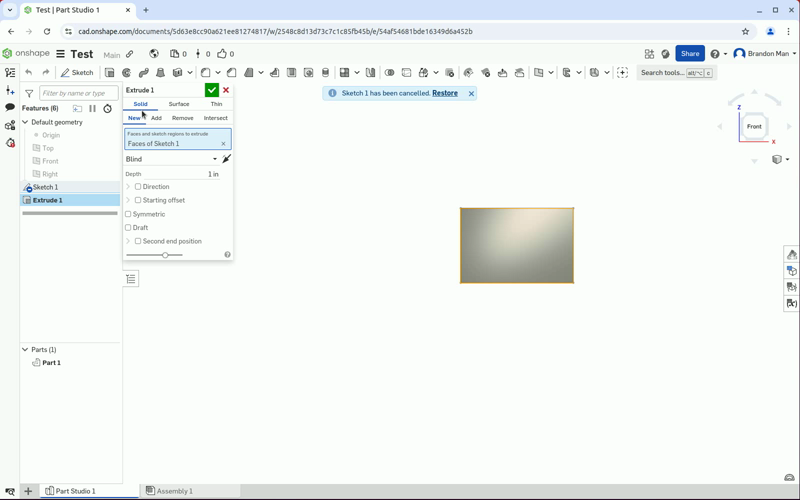
mouse_move(137, 120)
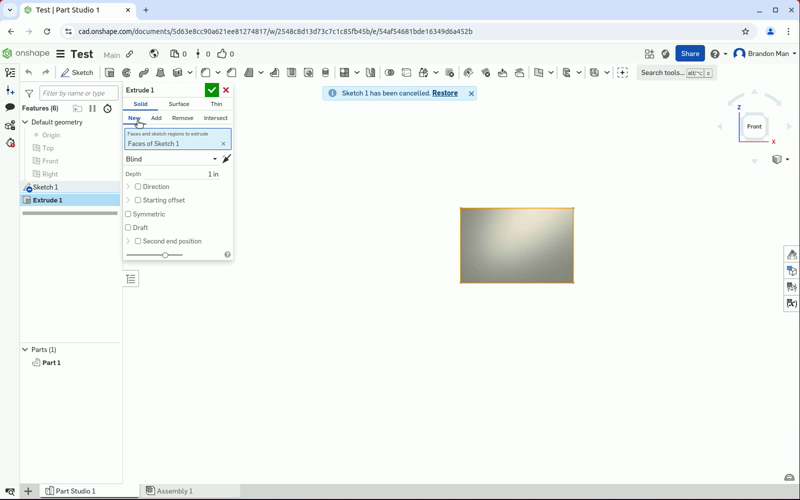
click(137, 120)
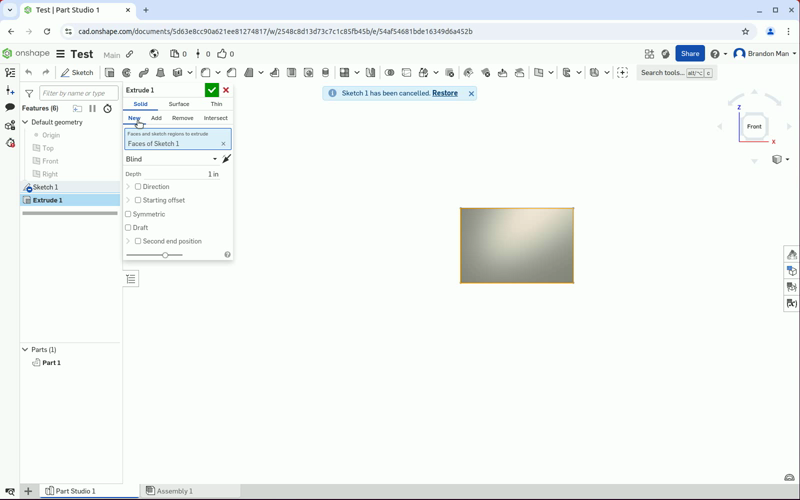
key(tab, 4)
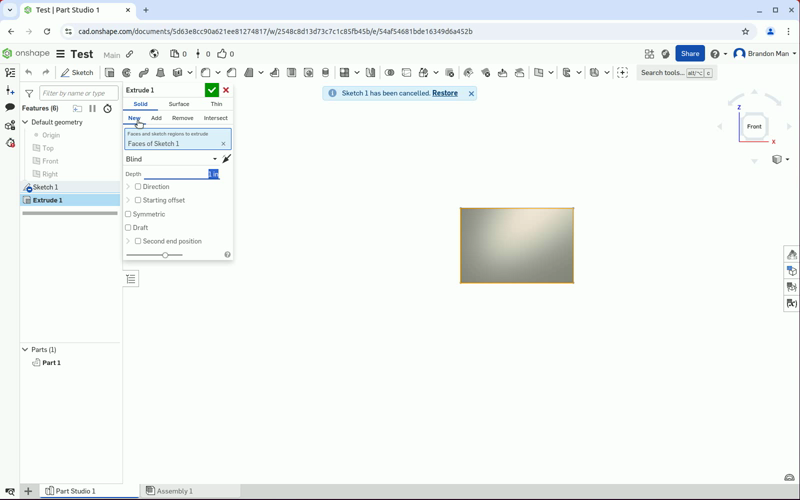
text(15.406)
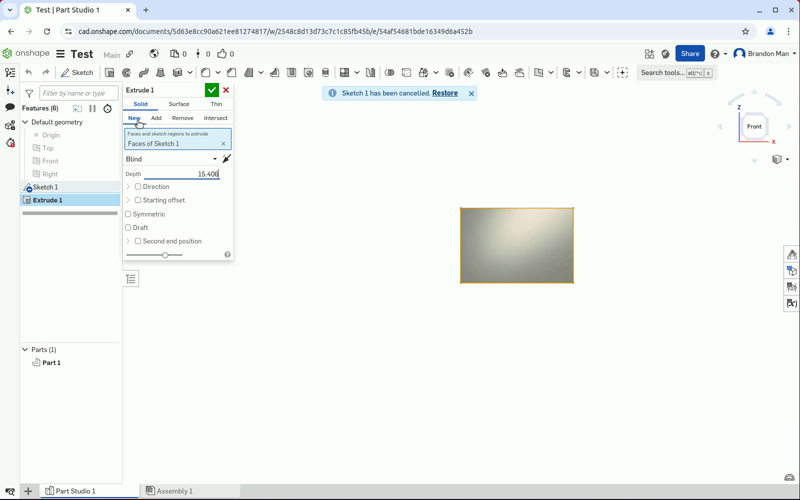
key(tab, 3)
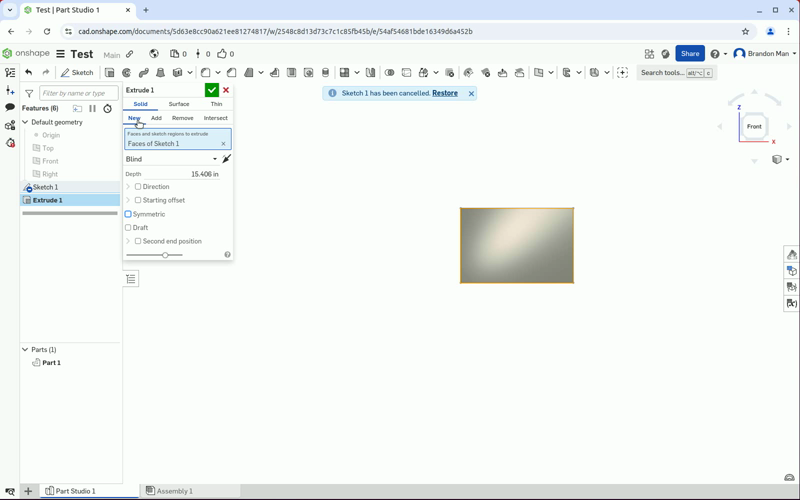
key(space)
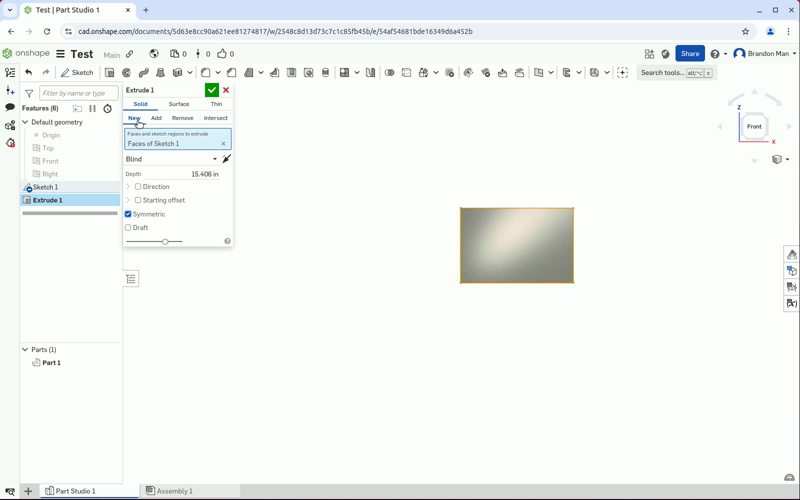
key(enter)
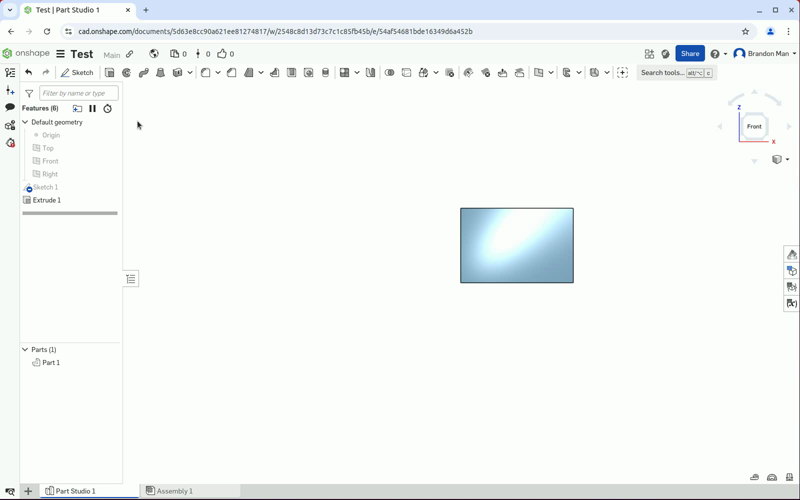
key(shift+h)
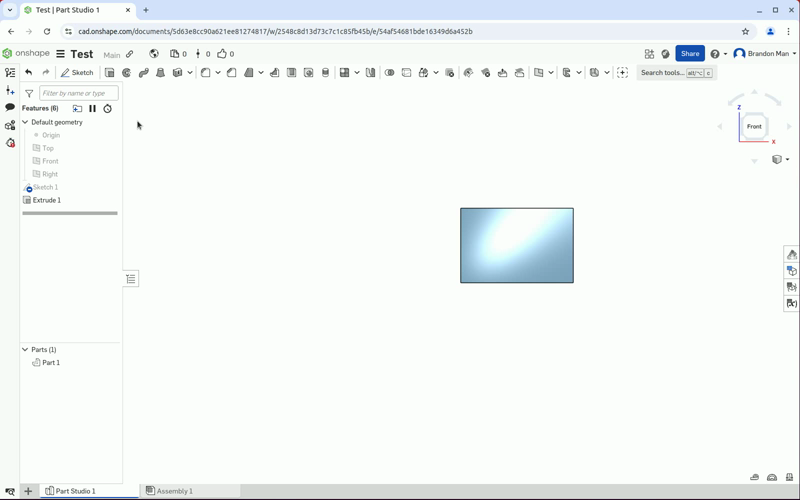
key(shift+h)
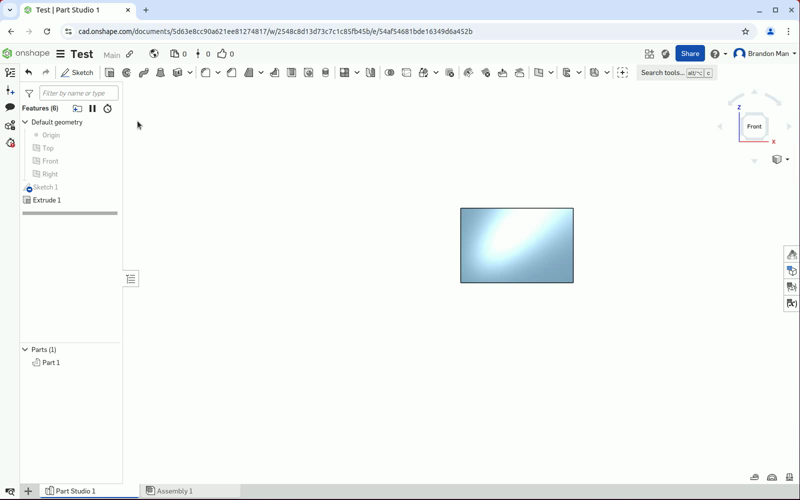
mouse_move(73, 189)
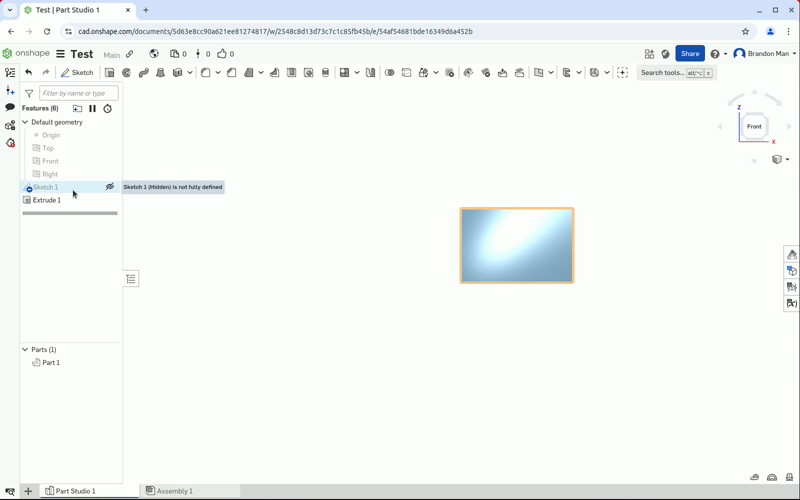
click(73, 189)
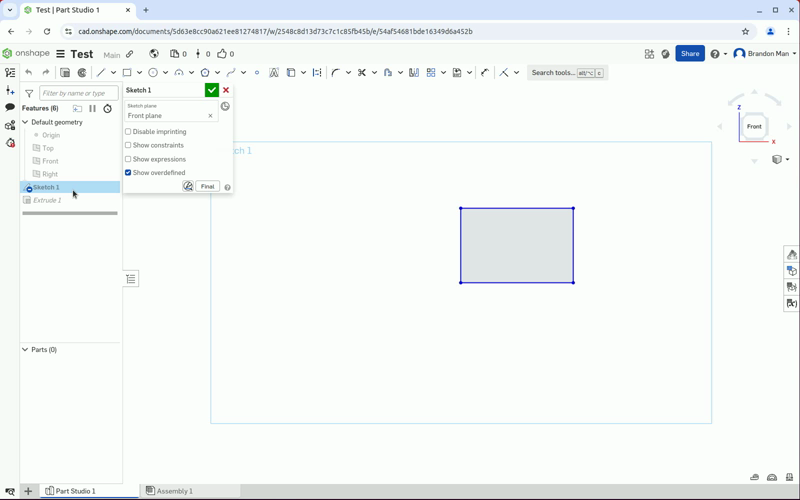
mouse_move(229, 92)
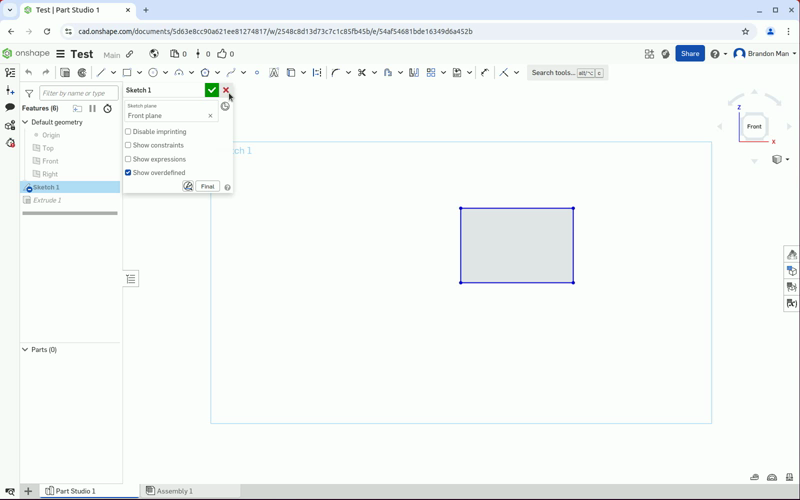
click(229, 92)
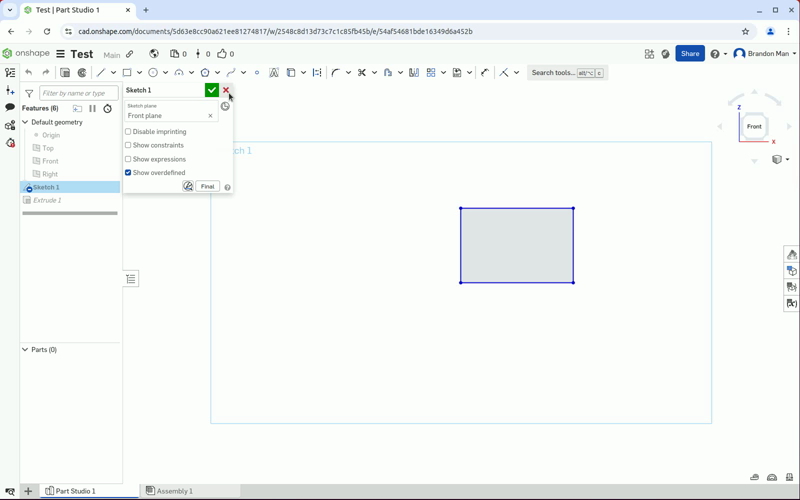
key(shift+s)
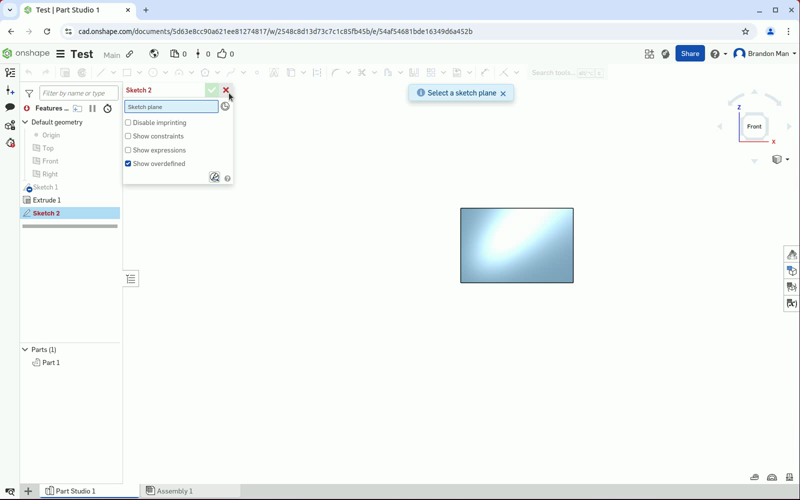
mouse_move(73, 163)
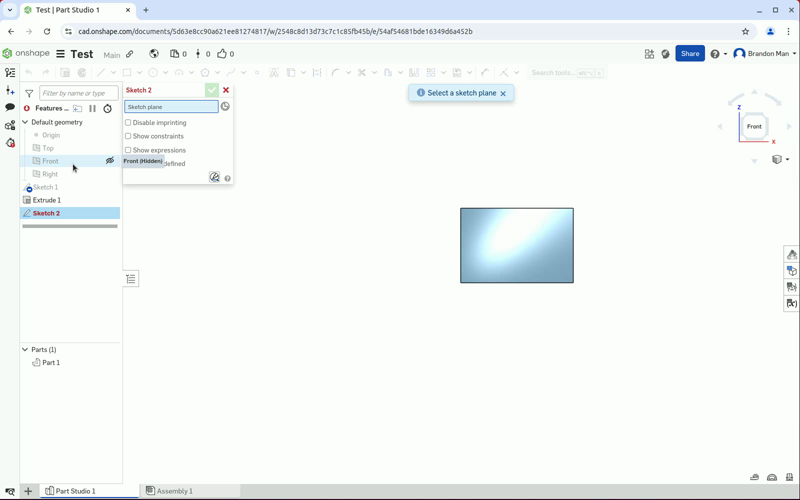
click(73, 163)
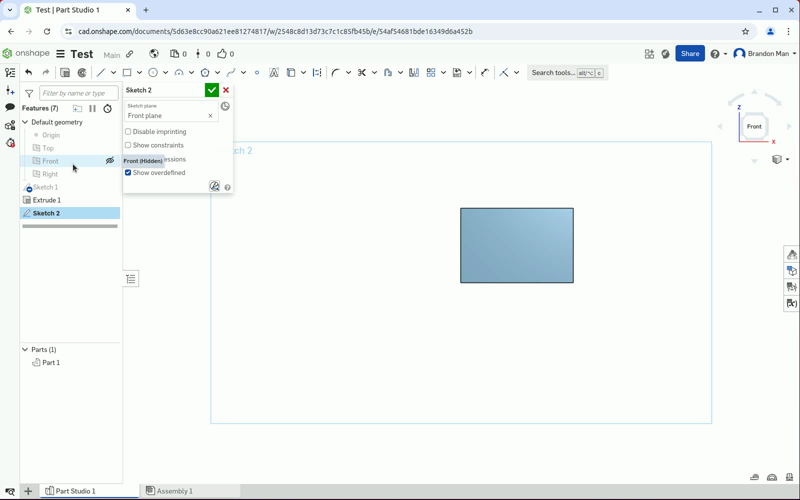
mouse_move(73, 352)
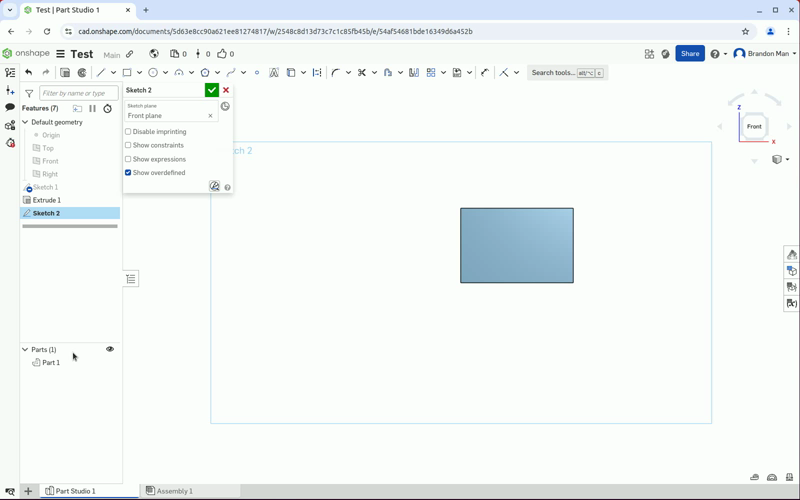
key(y)
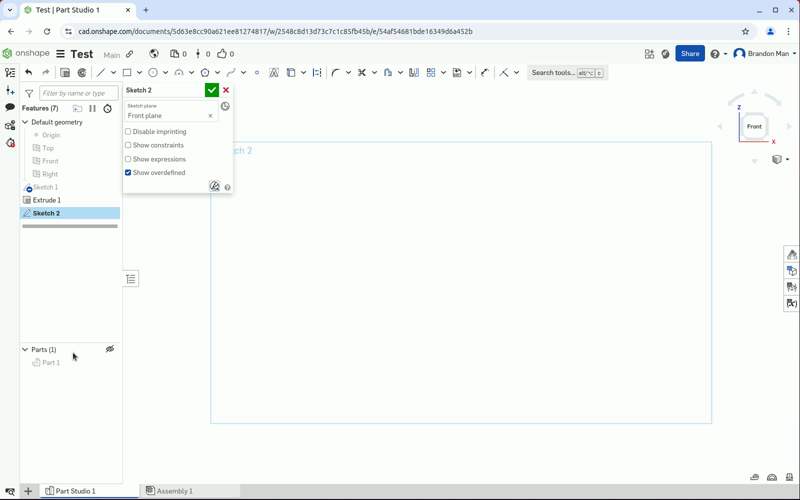
key(l)
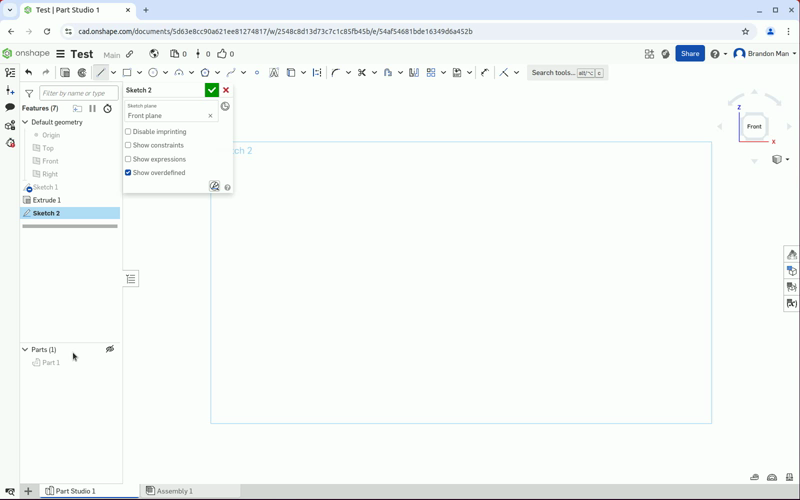
key_down(shift)
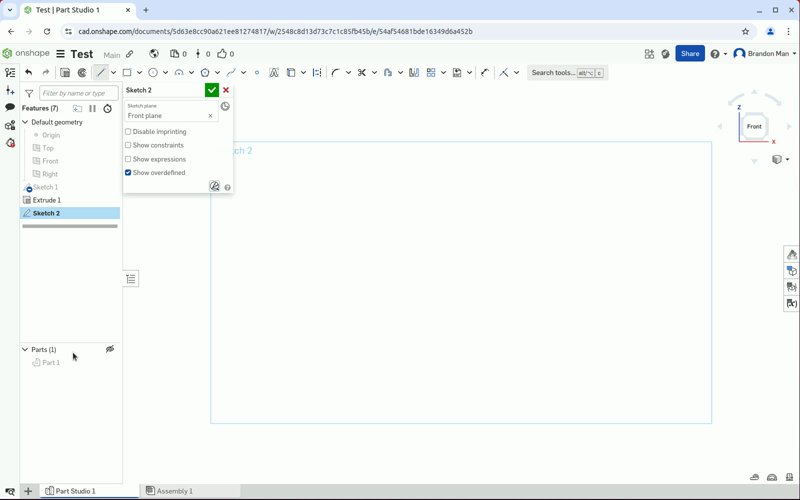
mouse_move(516, 207)
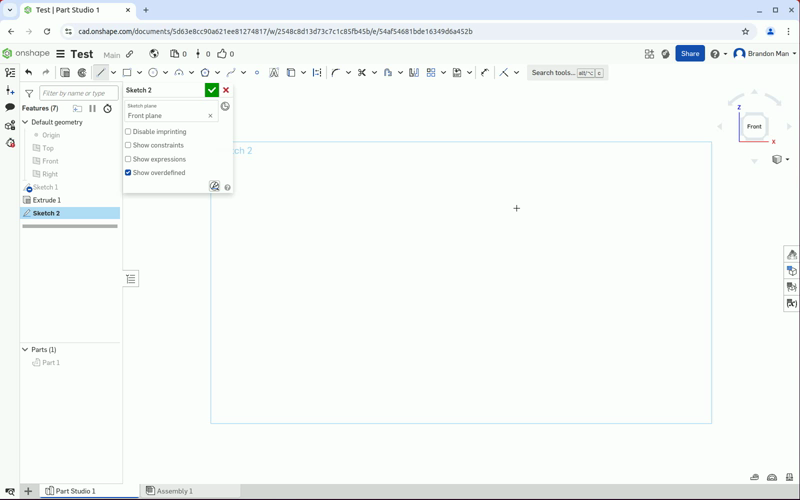
click(516, 207)
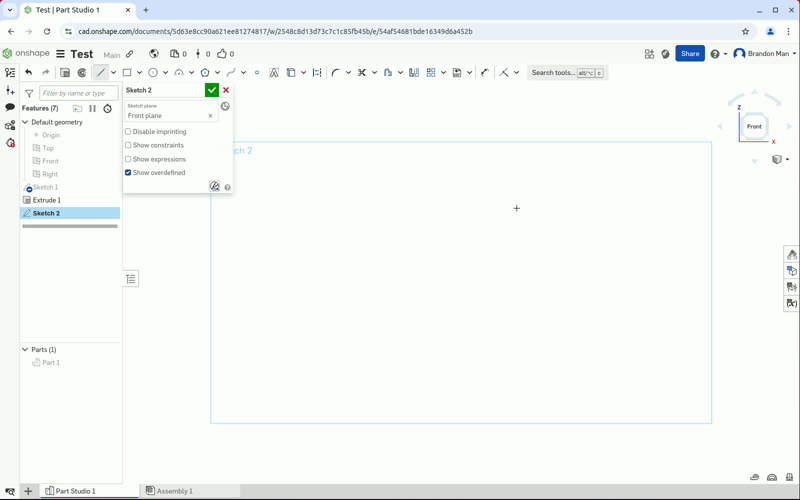
key_up(shift)
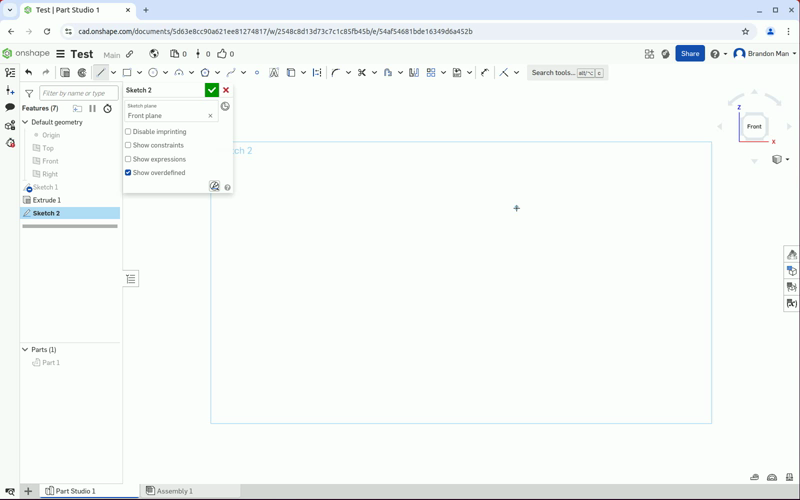
key_down(shift)
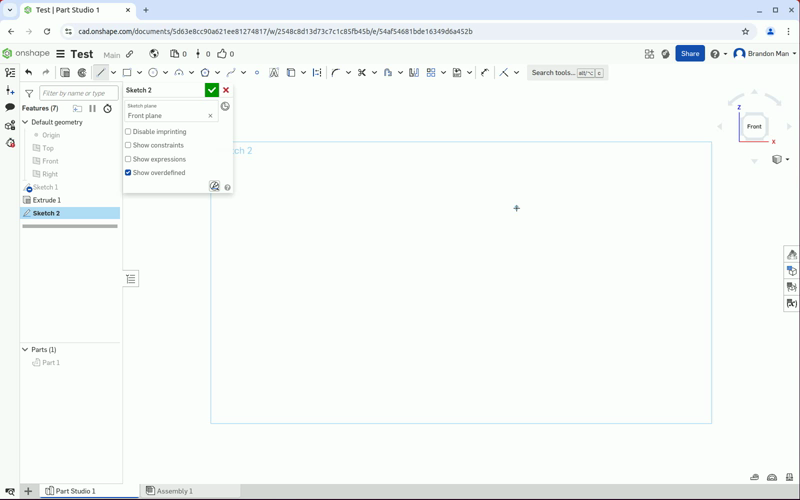
mouse_move(573, 264)
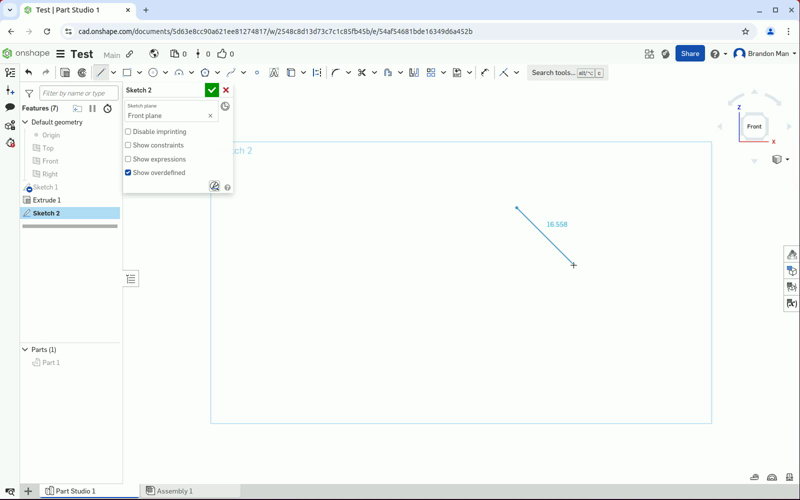
click(573, 264)
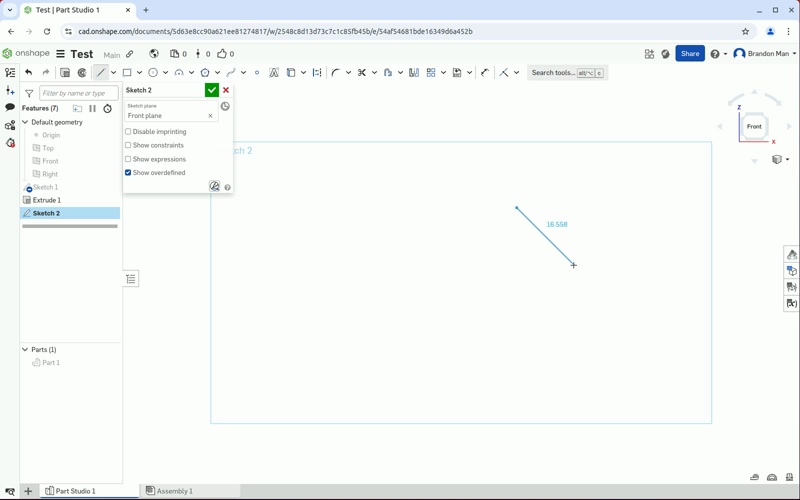
key_up(shift)
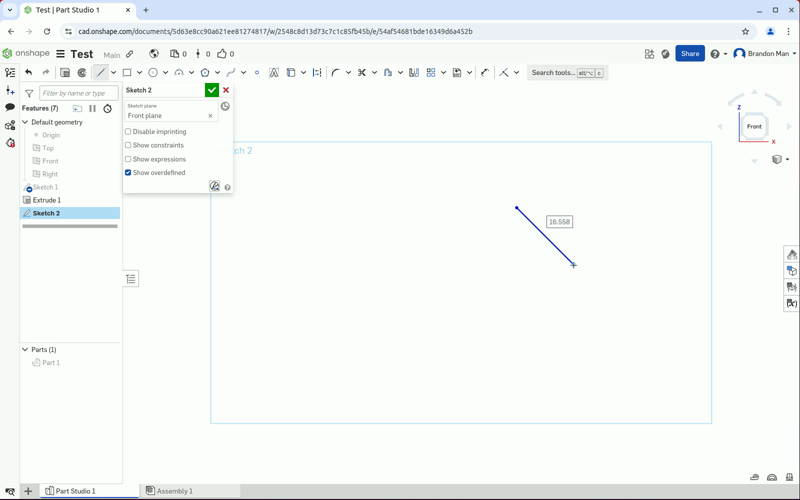
key_down(shift)
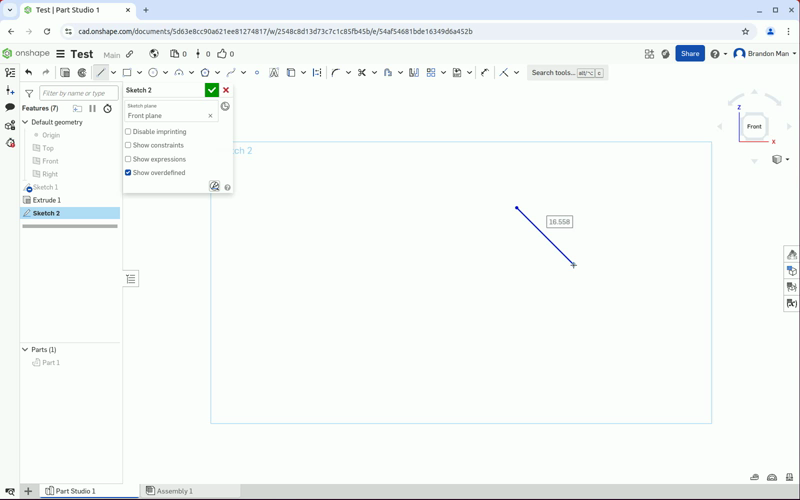
mouse_move(589, 264)
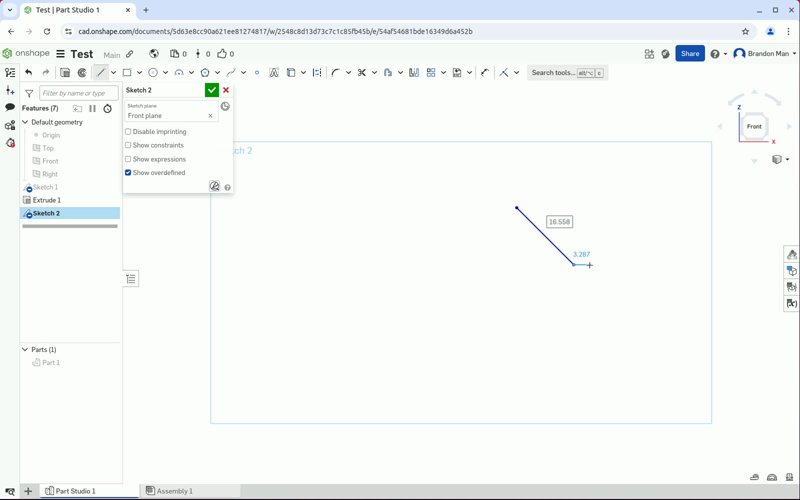
mouse_move(573, 207)
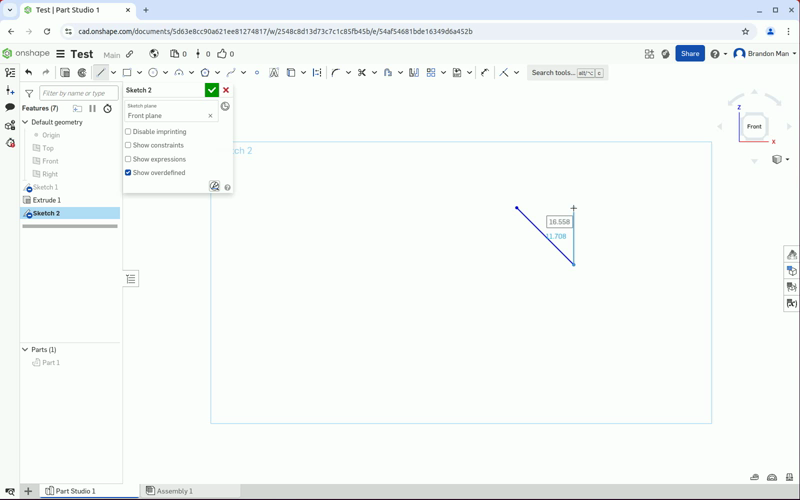
click(573, 207)
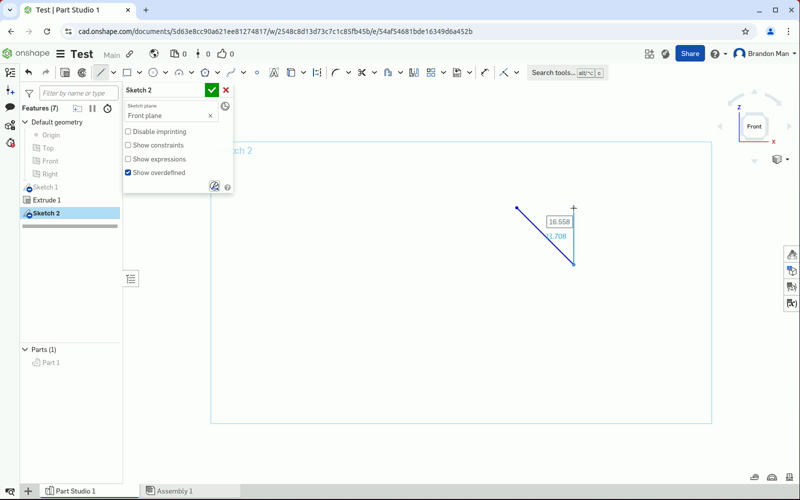
key_up(shift)
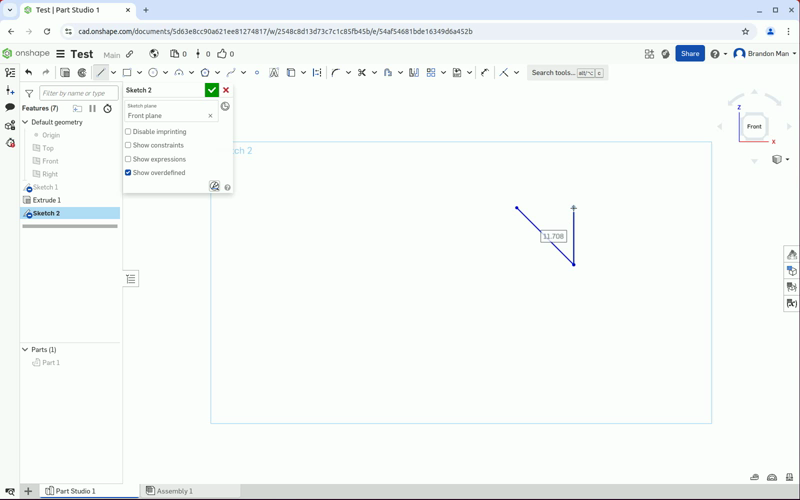
mouse_move(589, 207)
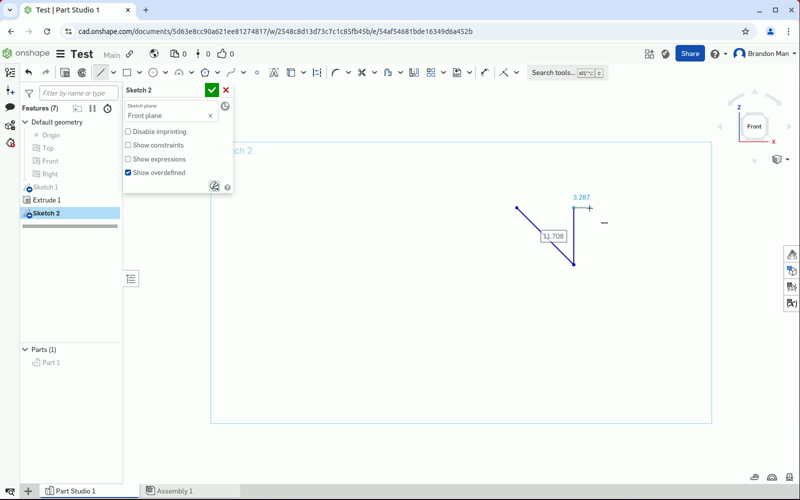
key_down(shift)
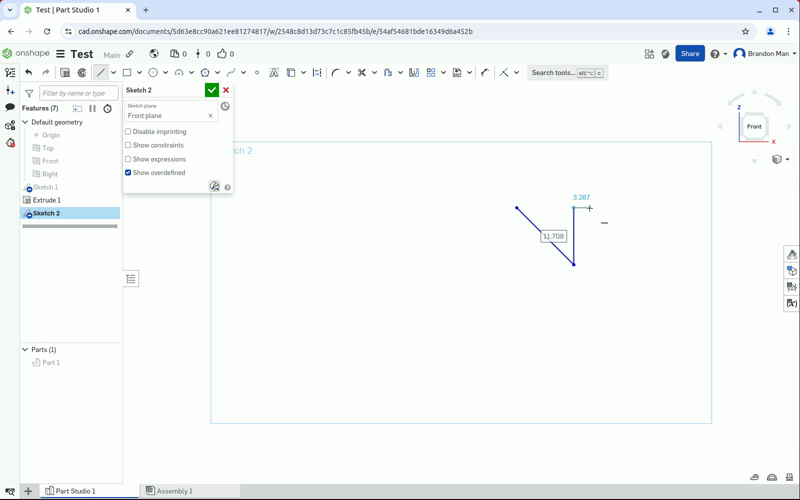
mouse_move(516, 207)
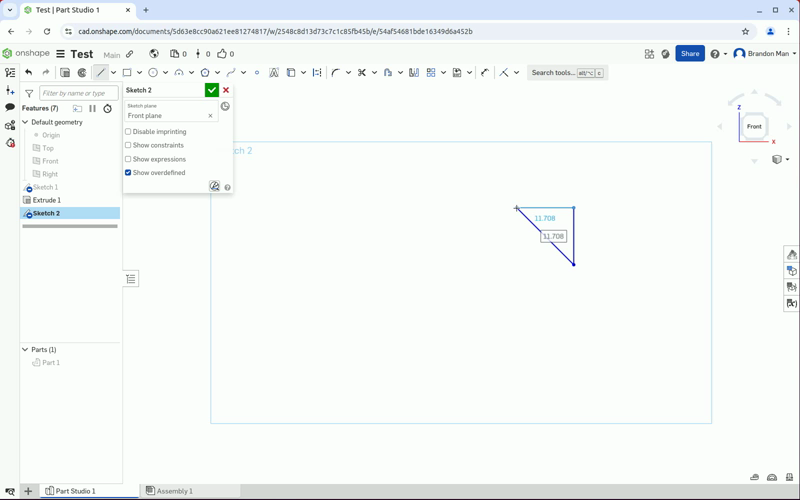
key_up(shift)
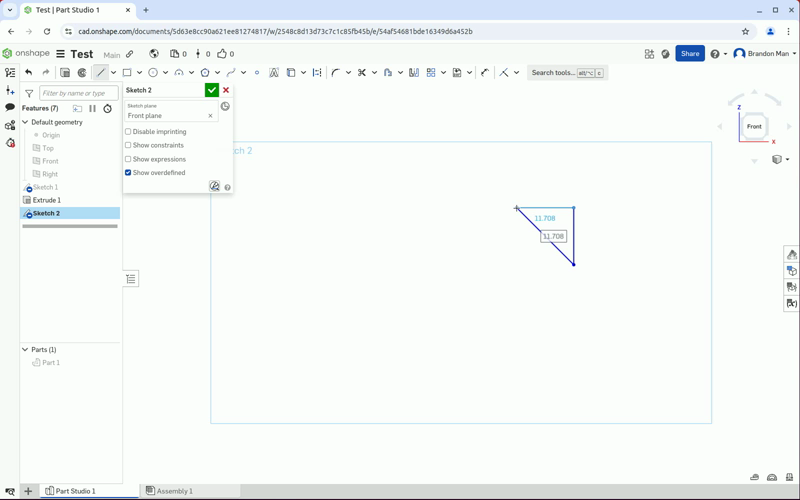
click(516, 207)
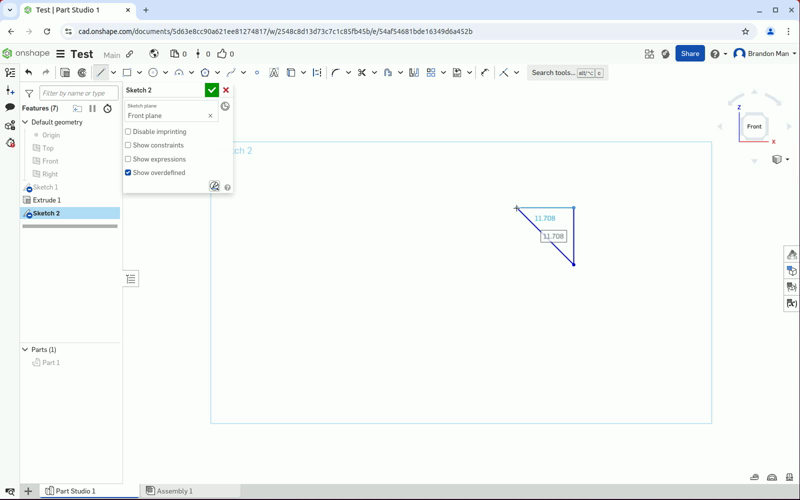
key(esc)
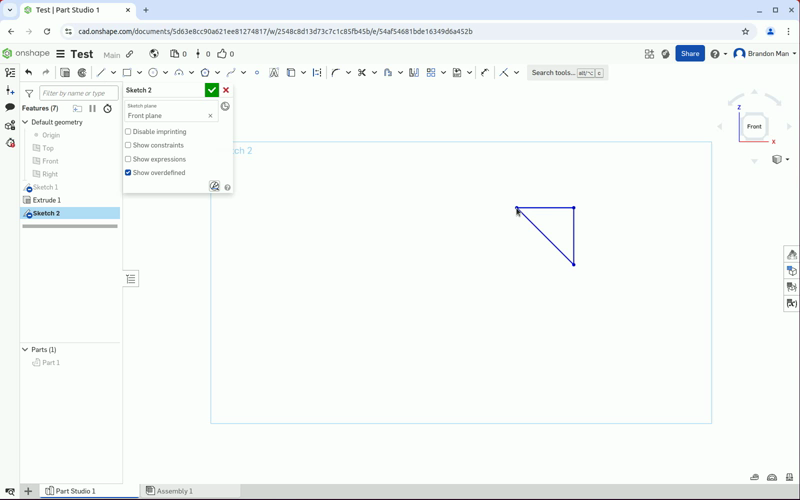
mouse_move(542, 212)
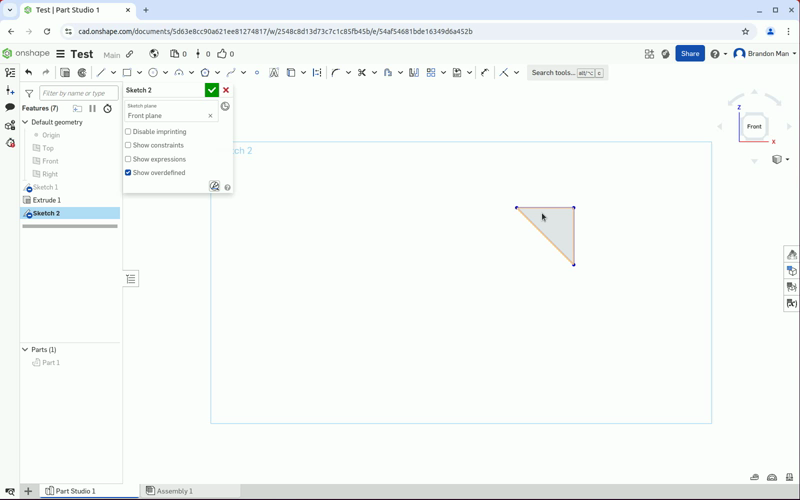
scroll(6)
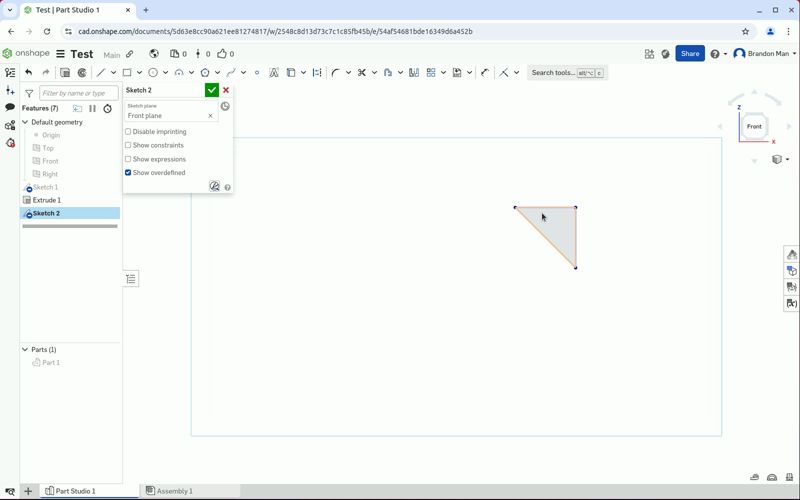
scroll(6)
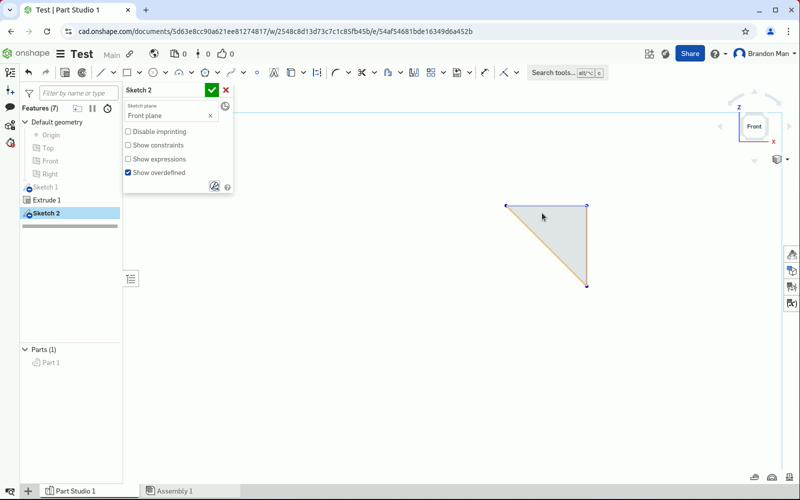
scroll(6)
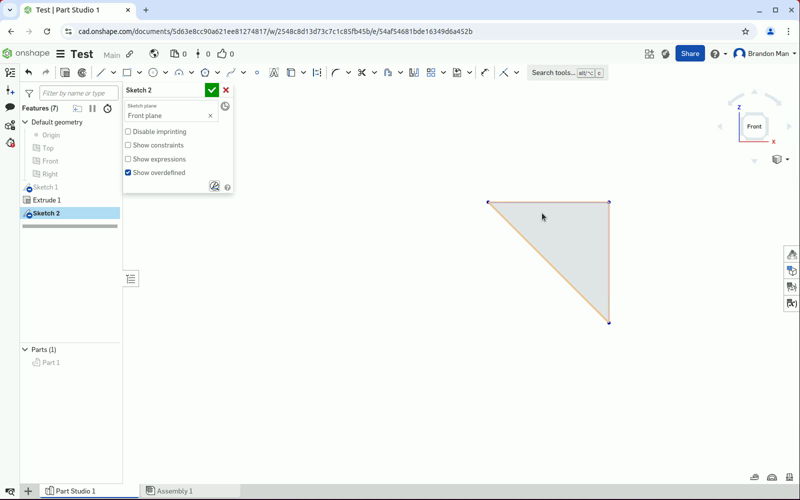
scroll(6)
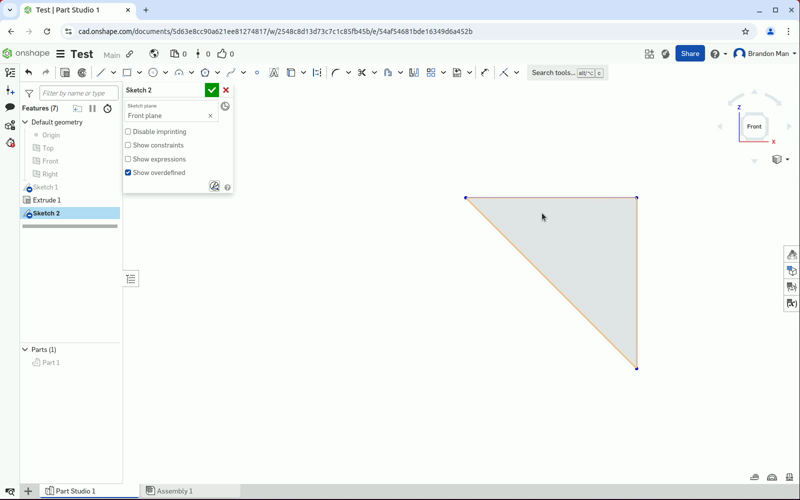
scroll(6)
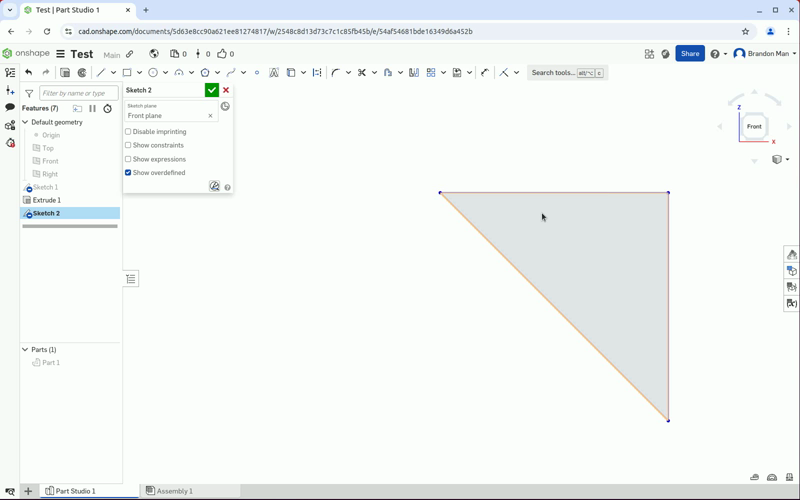
scroll(6)
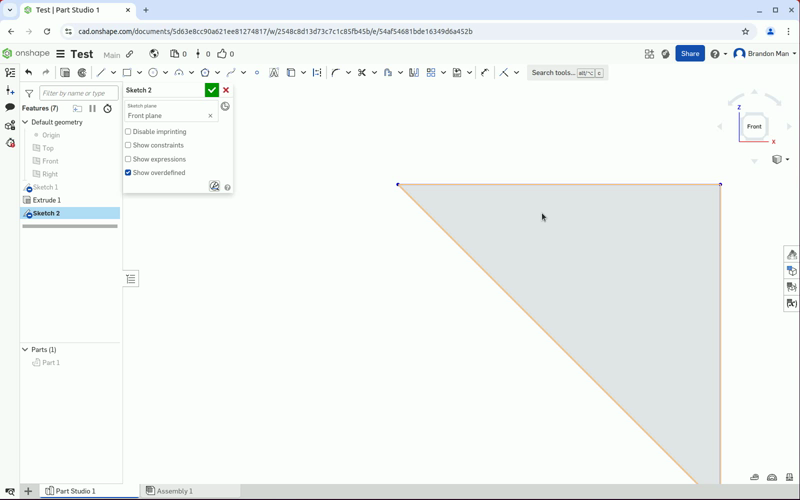
scroll(6)
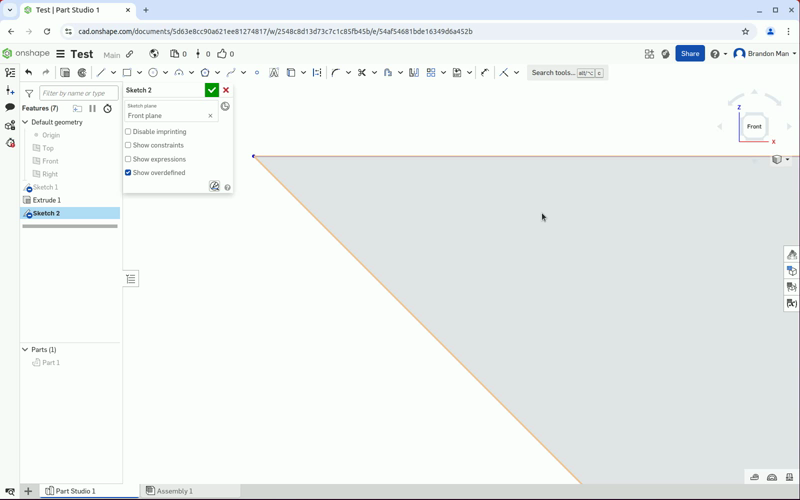
click(542, 212)
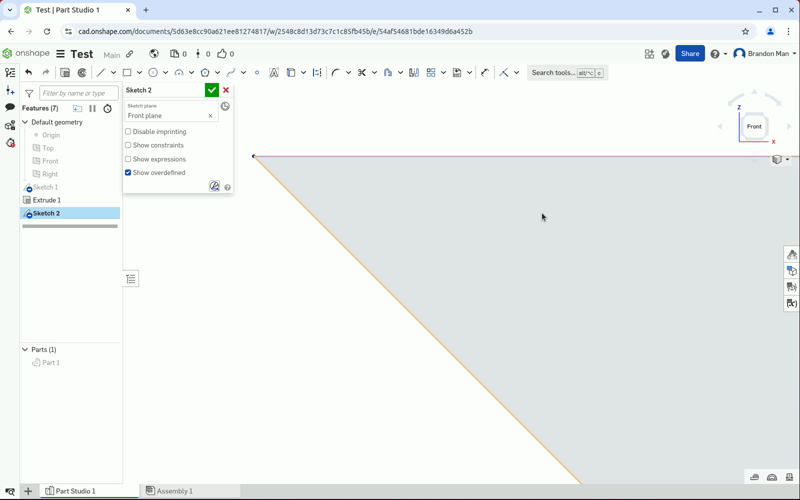
scroll(-6)
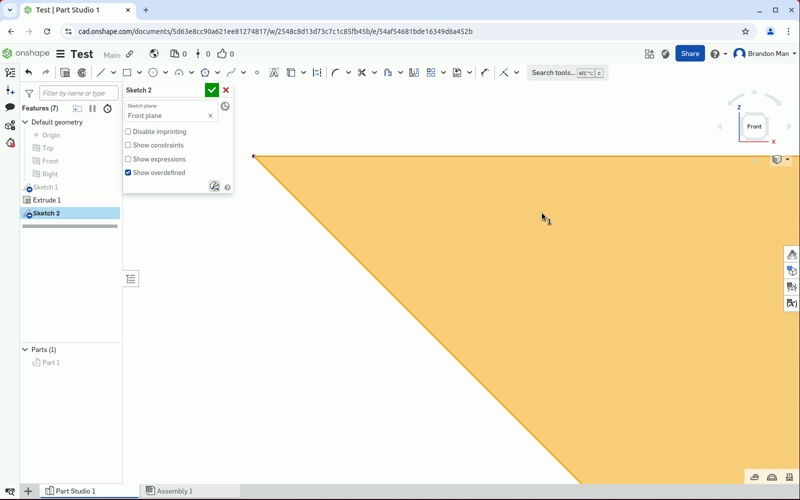
scroll(-6)
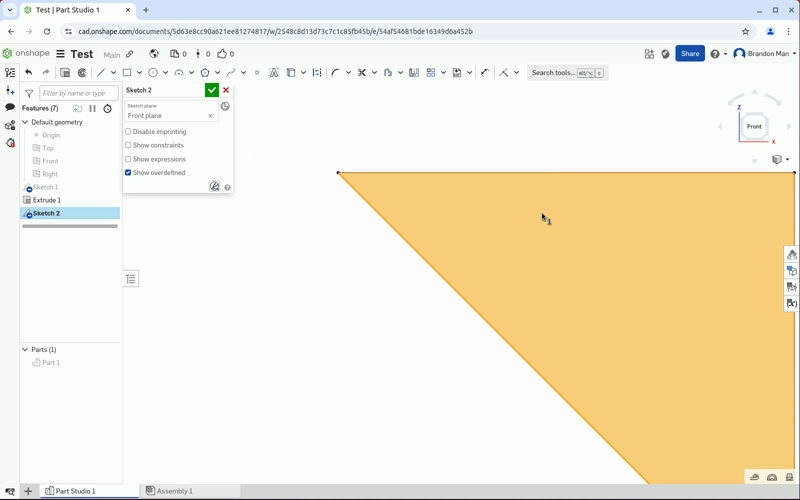
scroll(-6)
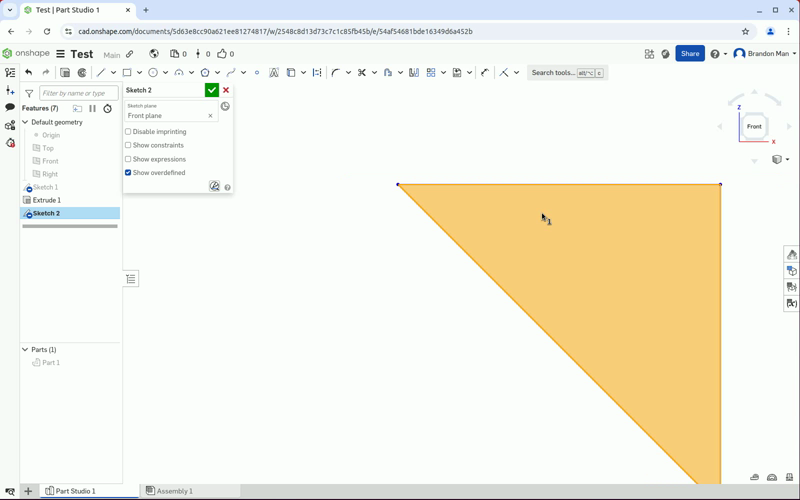
scroll(-6)
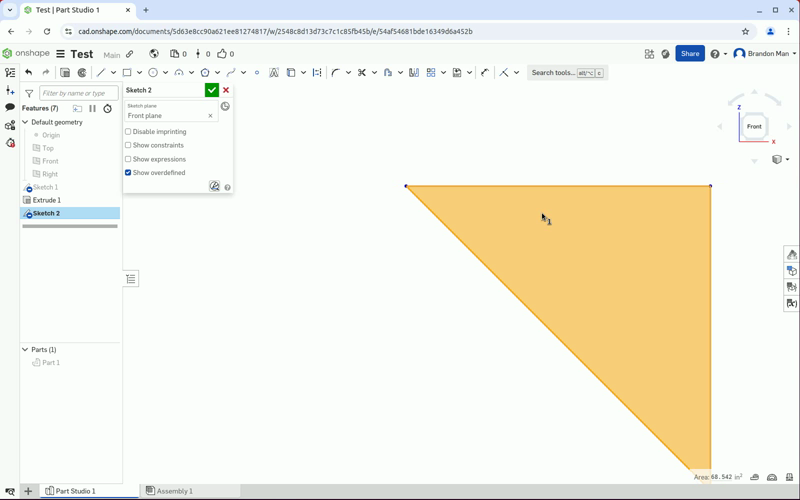
scroll(-6)
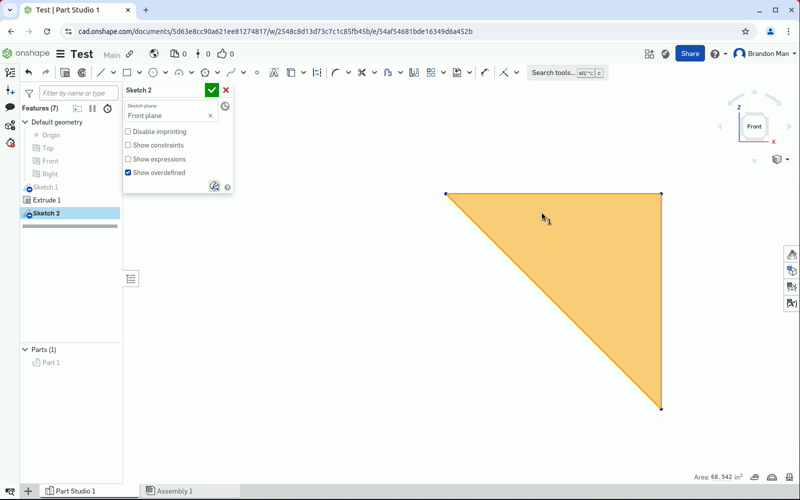
scroll(-6)
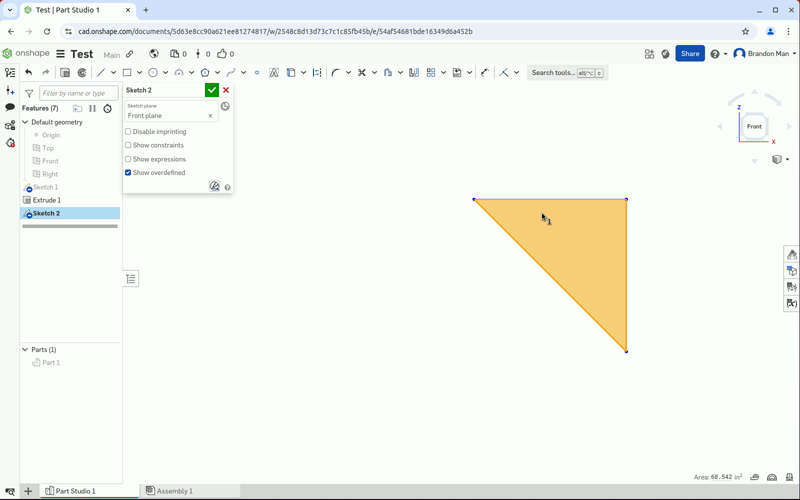
scroll(-6)
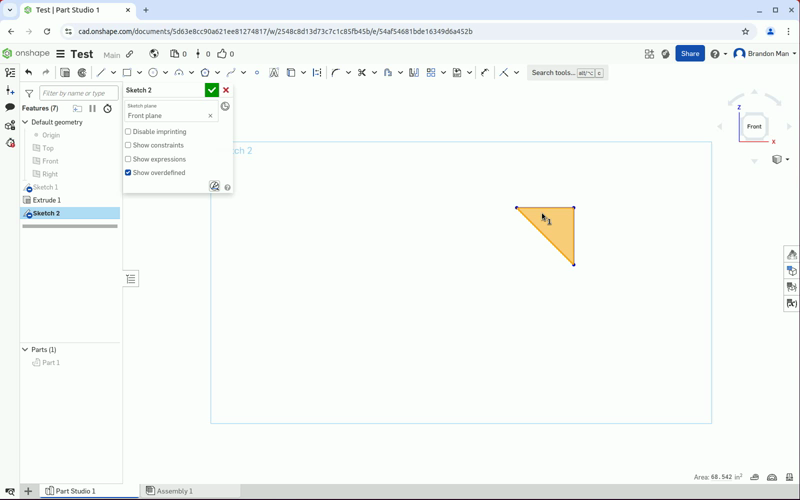
mouse_move(73, 352)
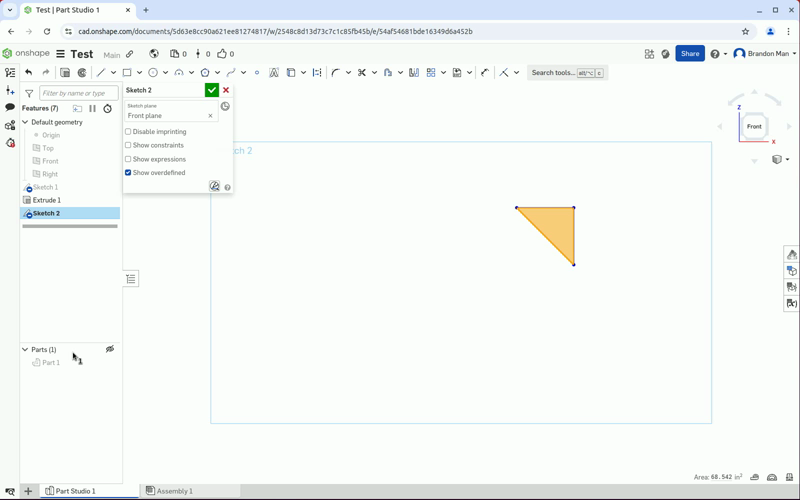
key(shift+y)
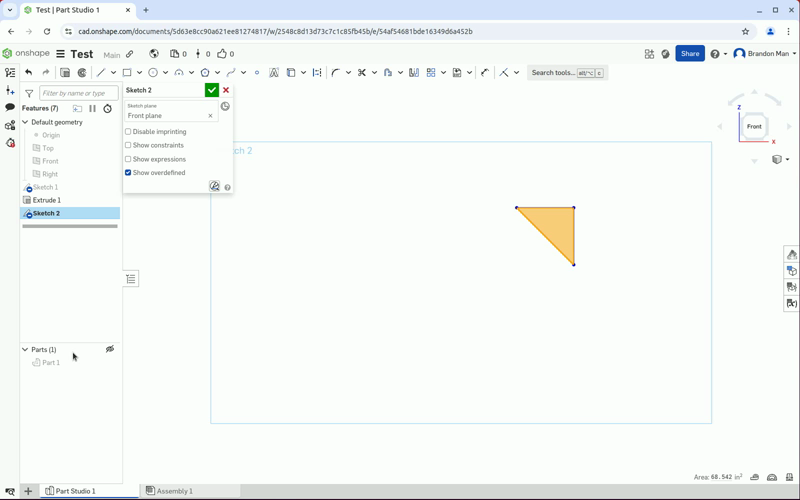
key(shift+e)
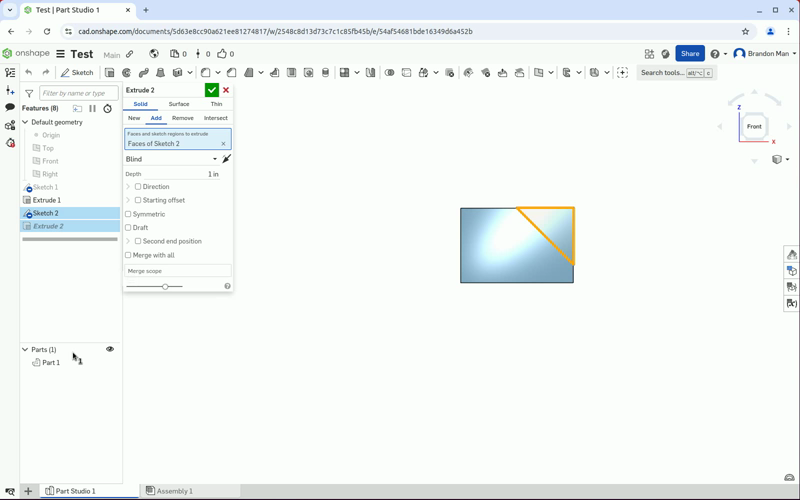
mouse_move(143, 106)
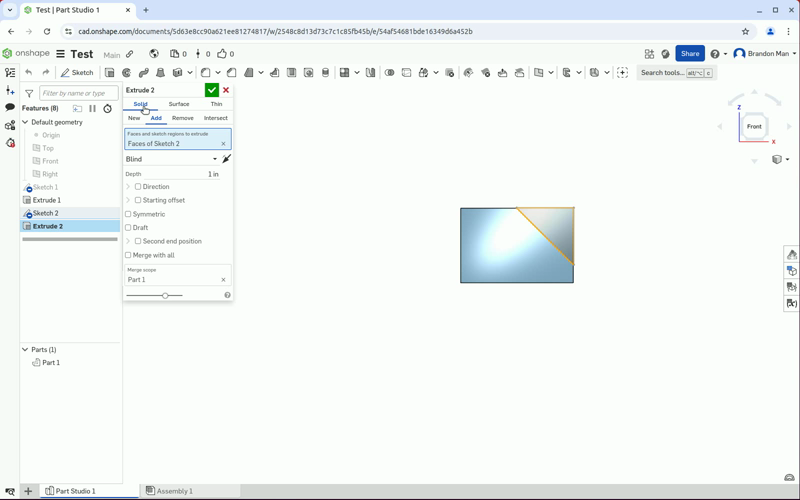
click(143, 106)
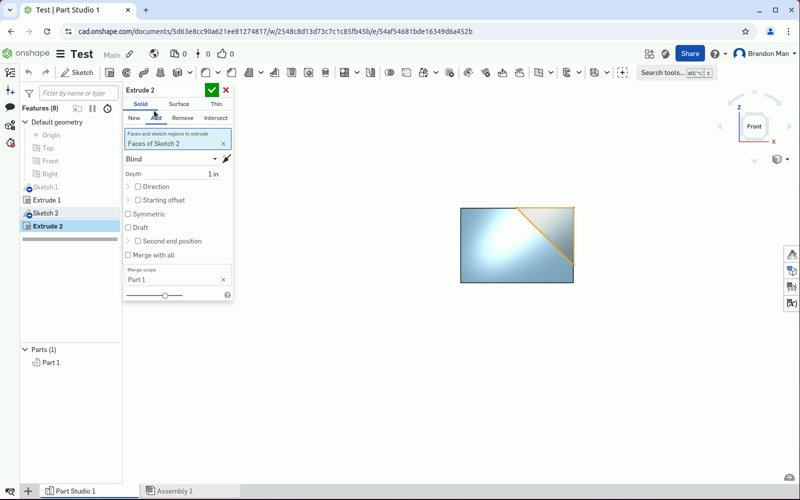
mouse_move(186, 120)
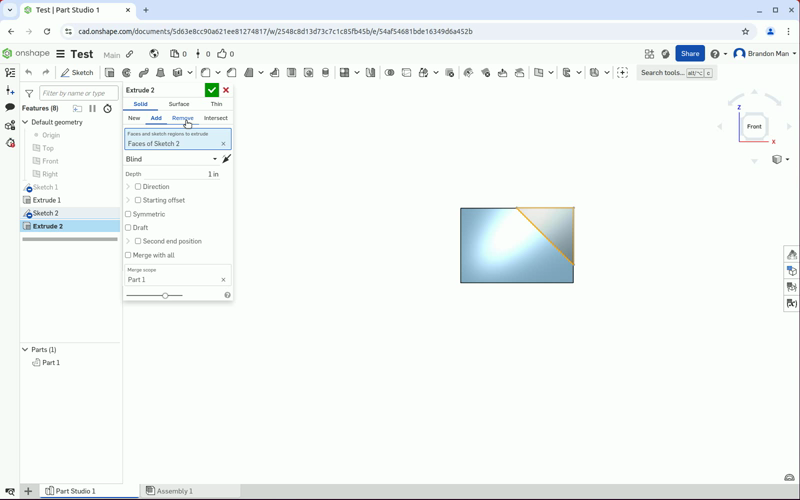
click(186, 120)
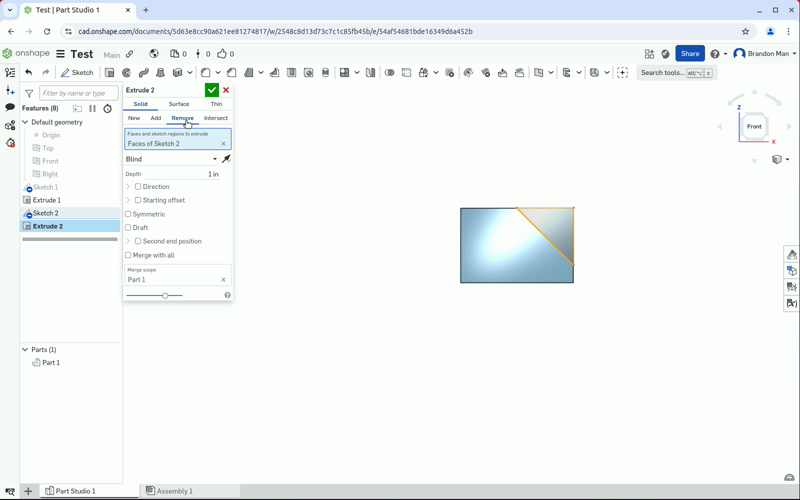
key(tab, 4)
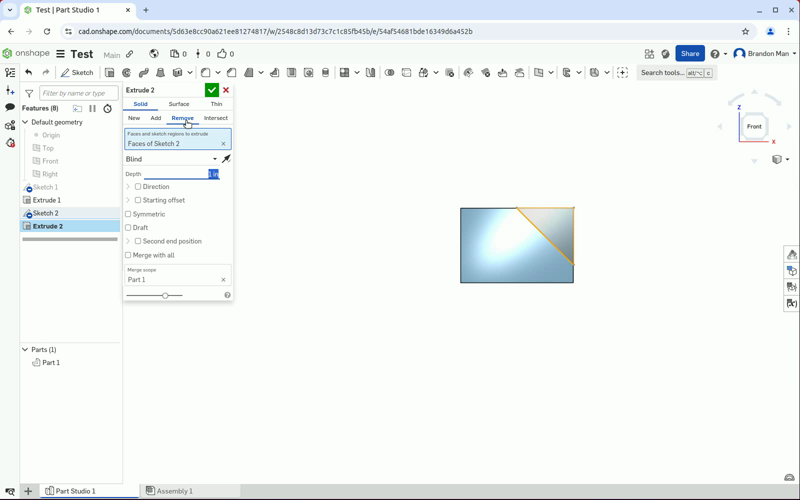
text(7.702)
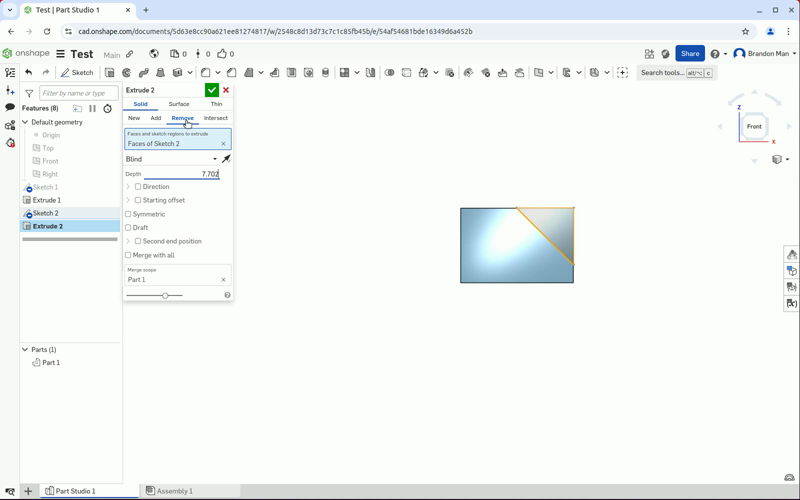
key(tab, 3)
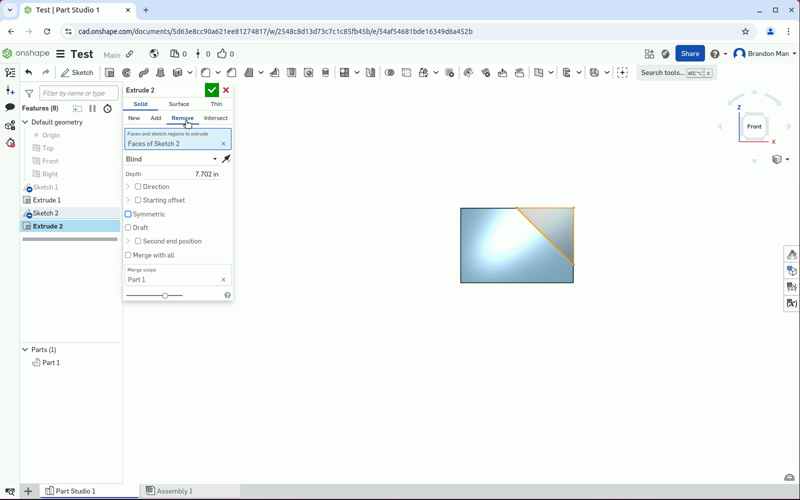
key(space)
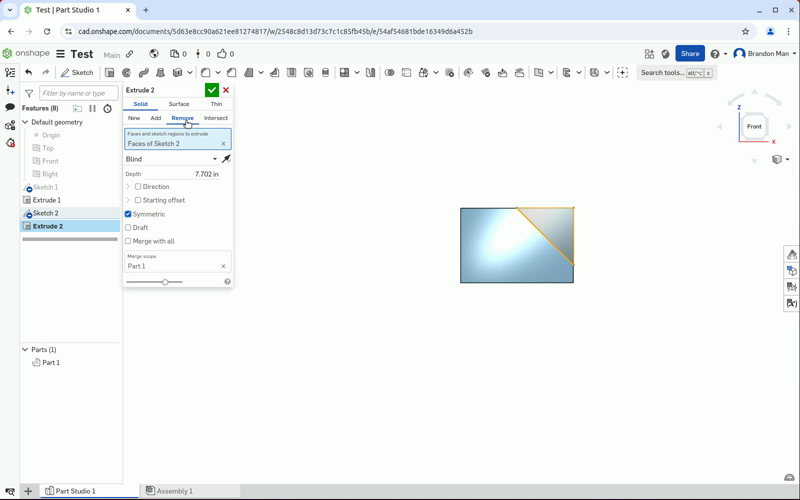
key(tab, 2)
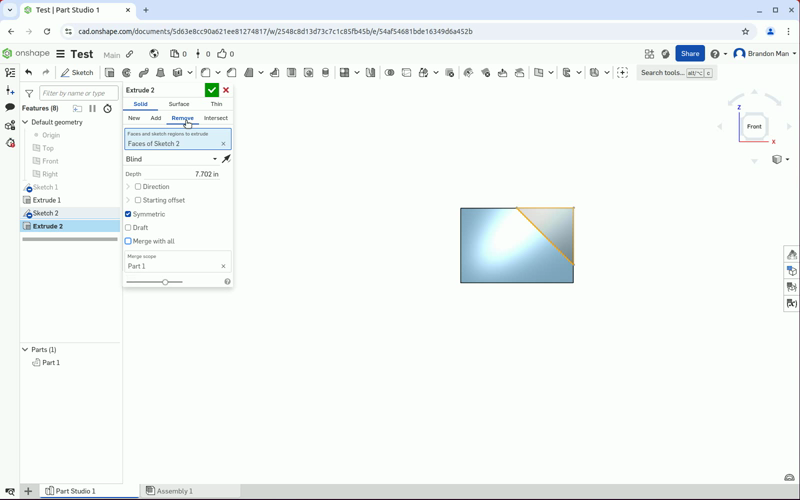
key(space)
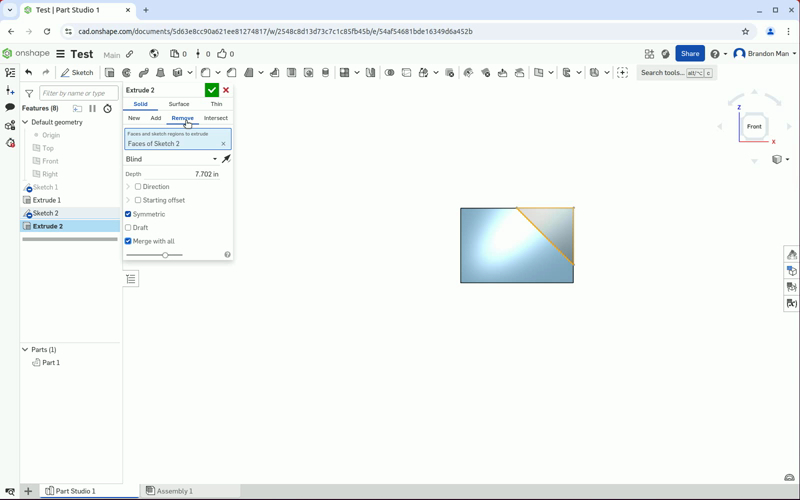
key(enter)
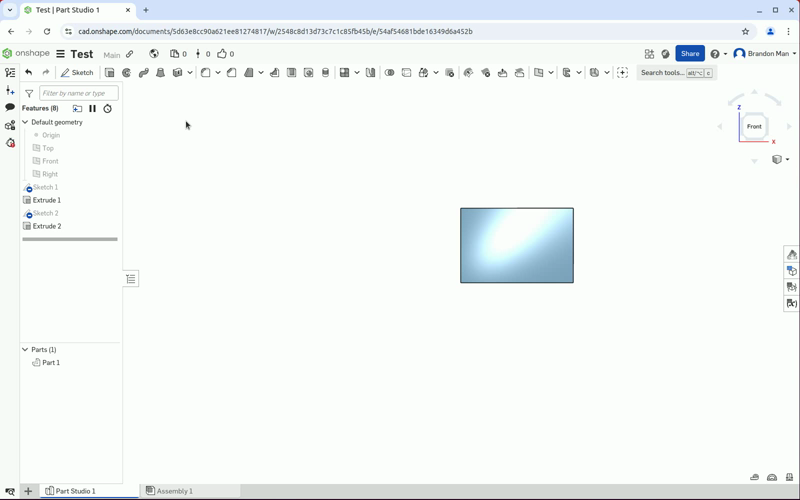
key(shift+h)
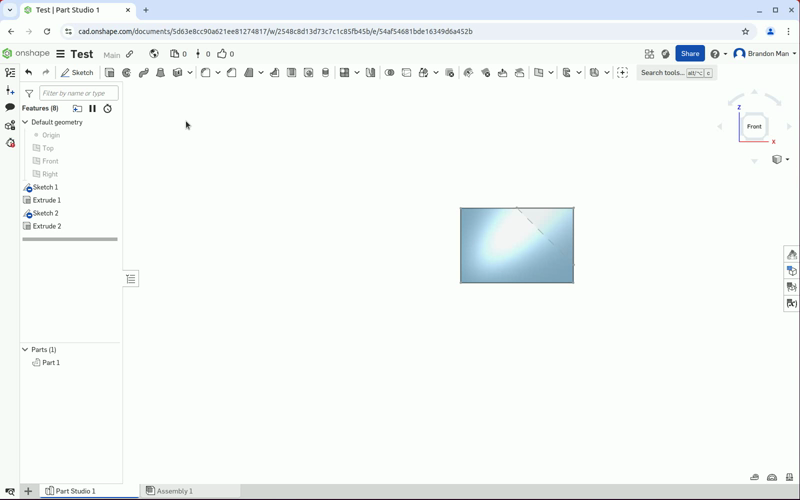
key(shift+h)
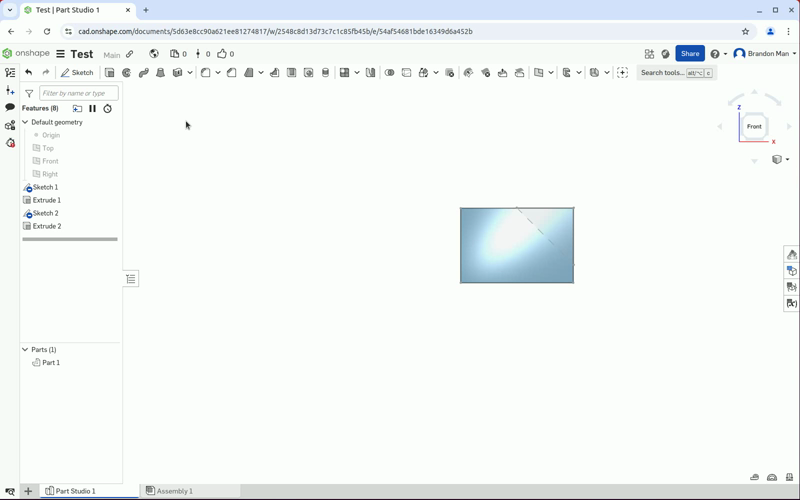
key(shift+7)
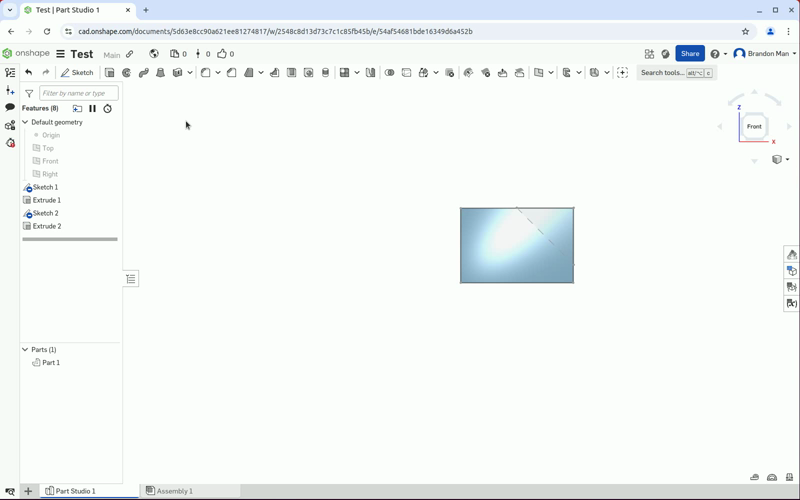
key(left, 2)
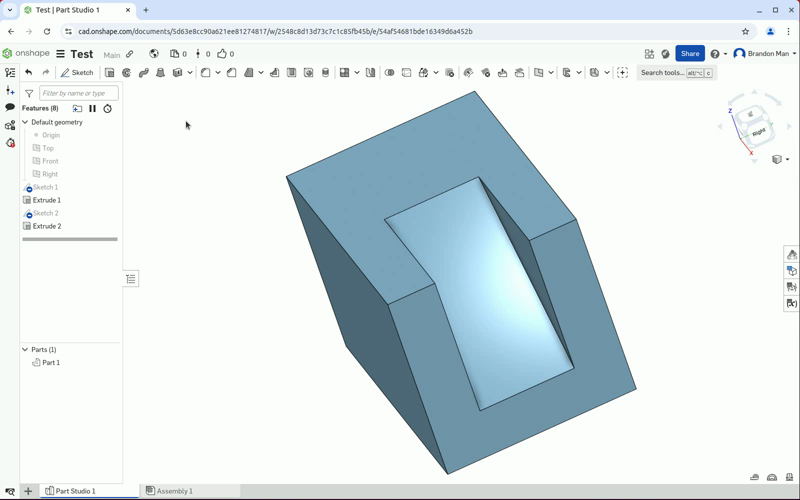
key(down, 2)
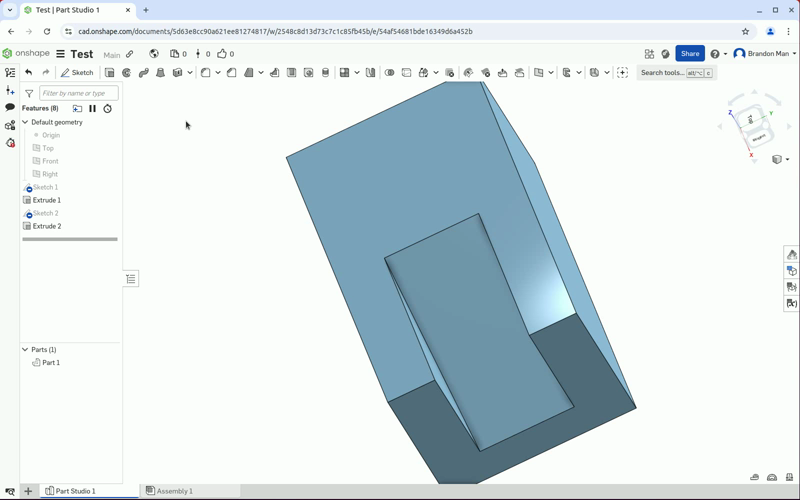
key(up, 2)
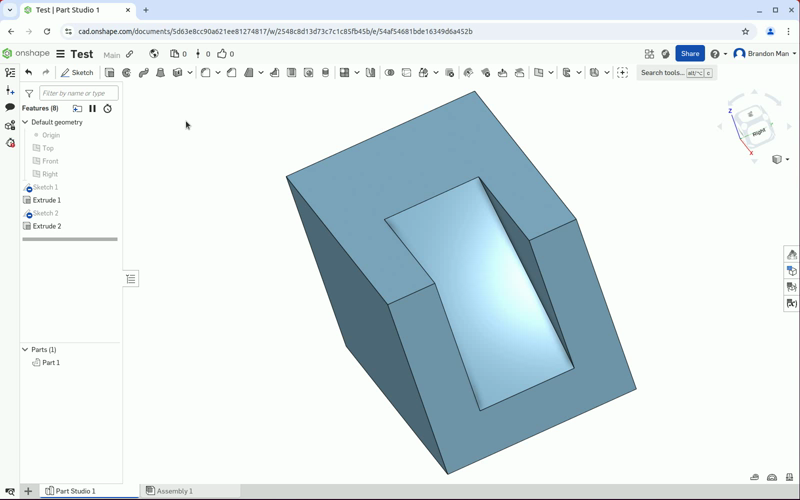
key(right, 2)
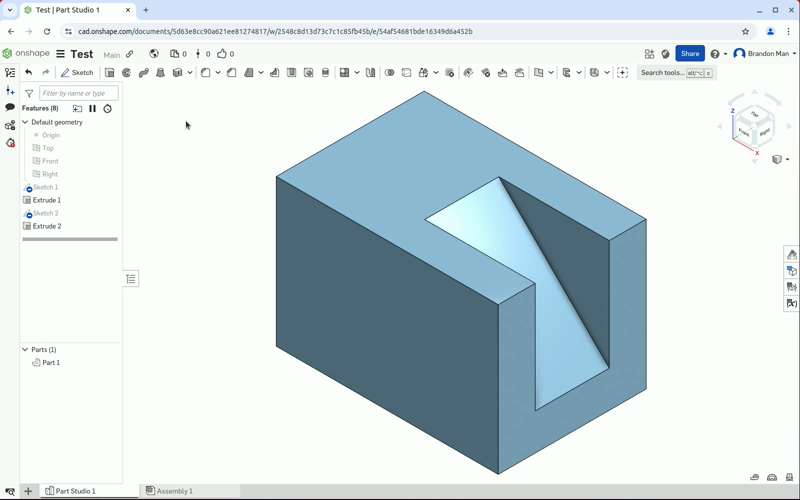
mouse_move(73, 189)
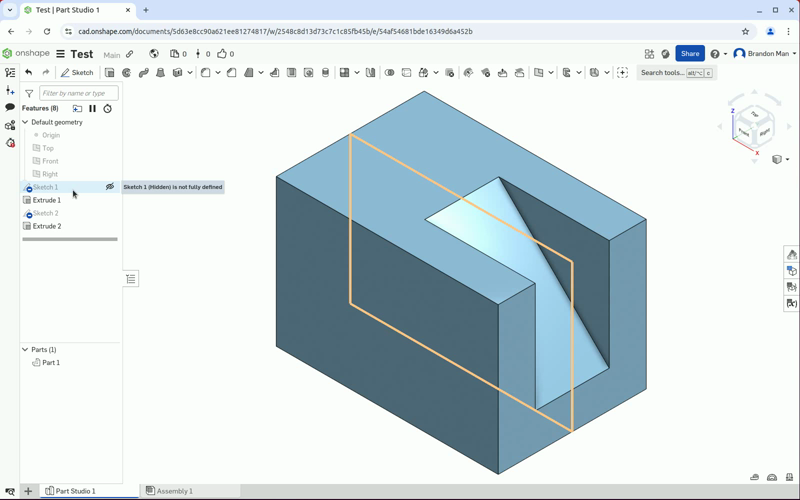
click(73, 189)